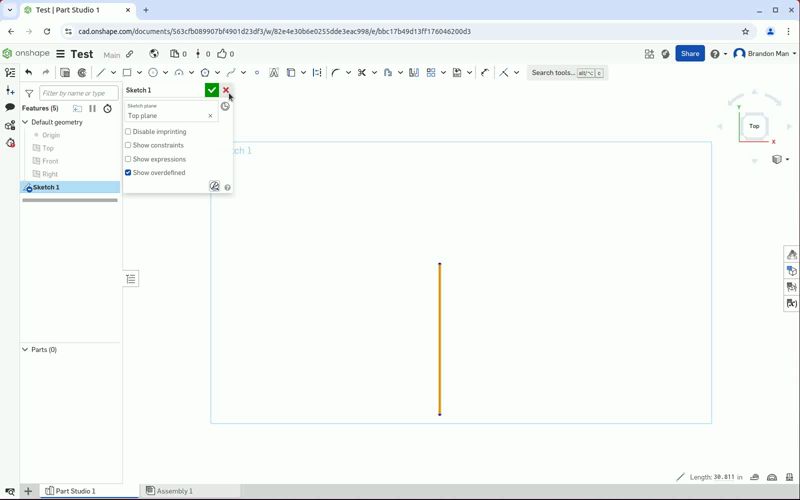
key(shift+h)
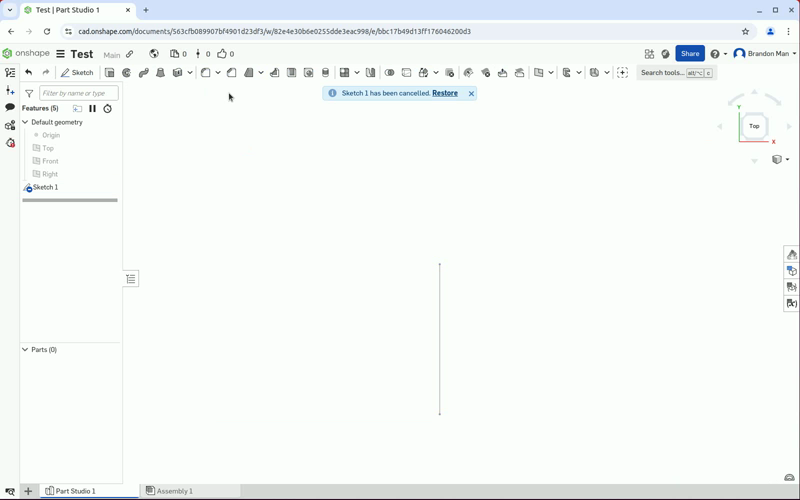
key(shift+s)
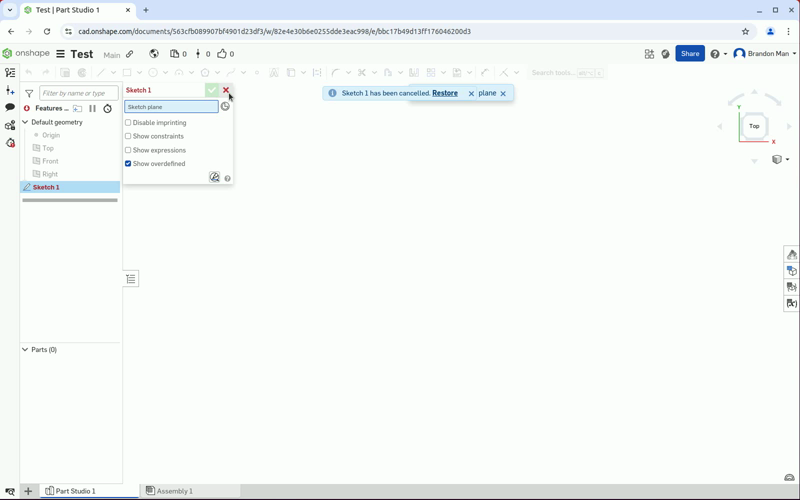
mouse_move(73, 150)
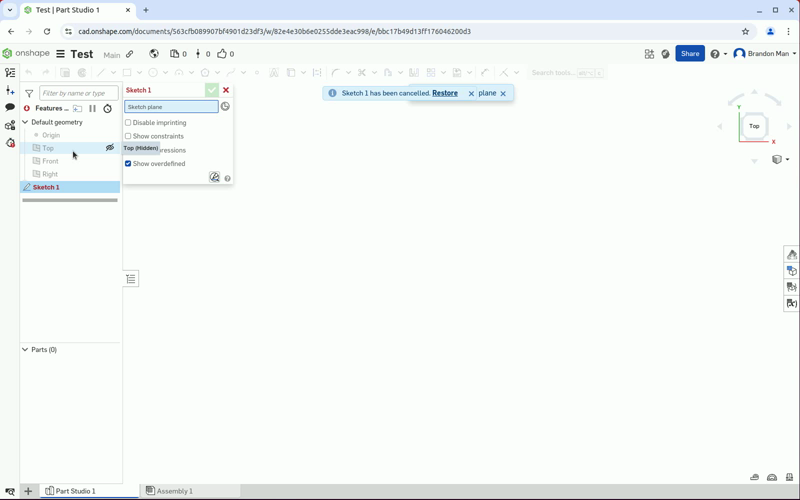
click(73, 150)
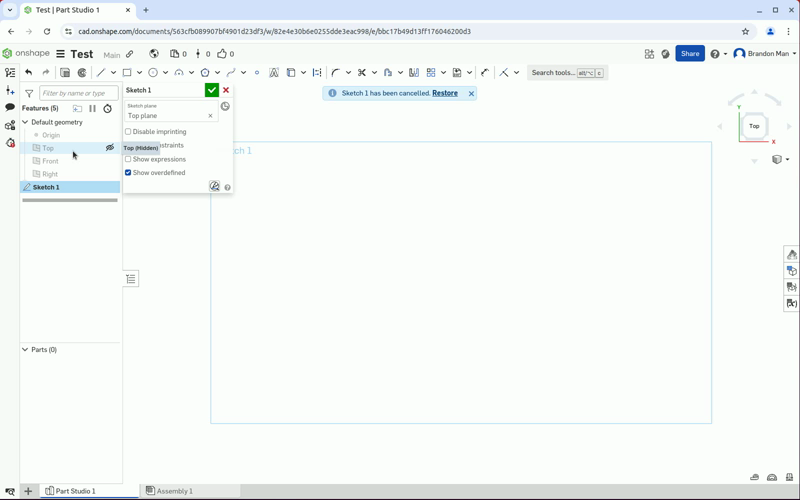
mouse_move(73, 352)
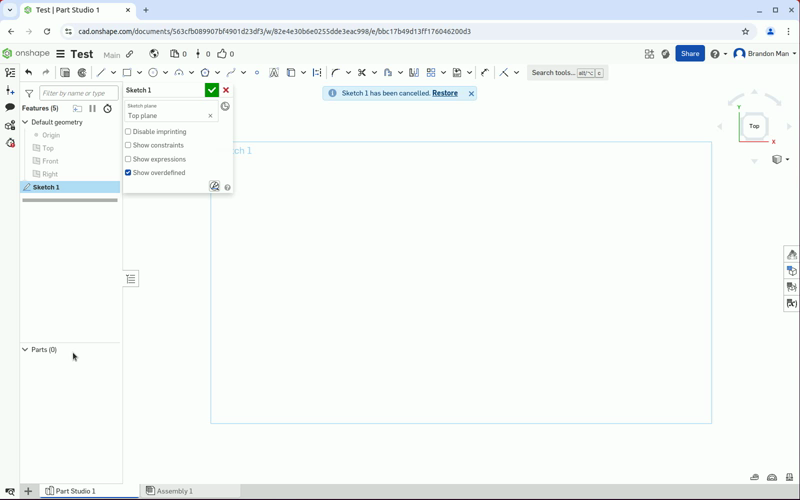
key(y)
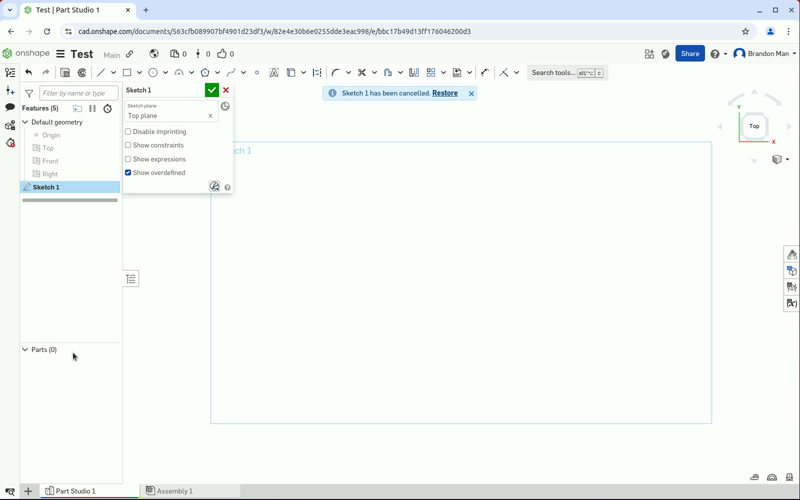
key(l)
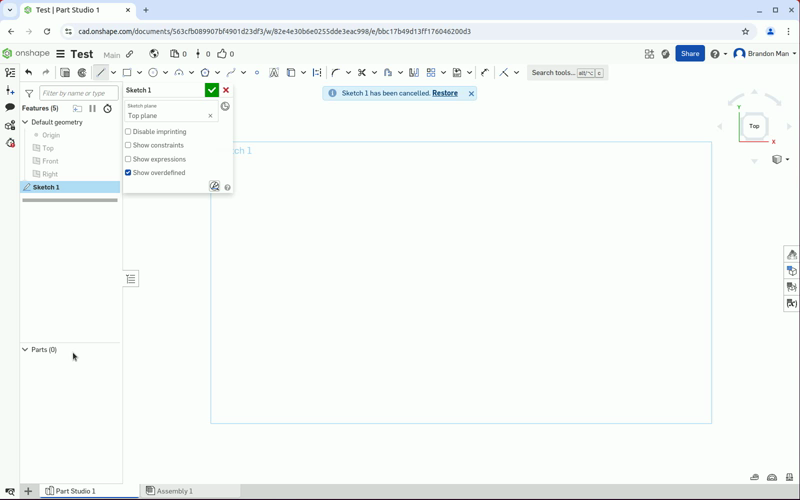
key_down(shift)
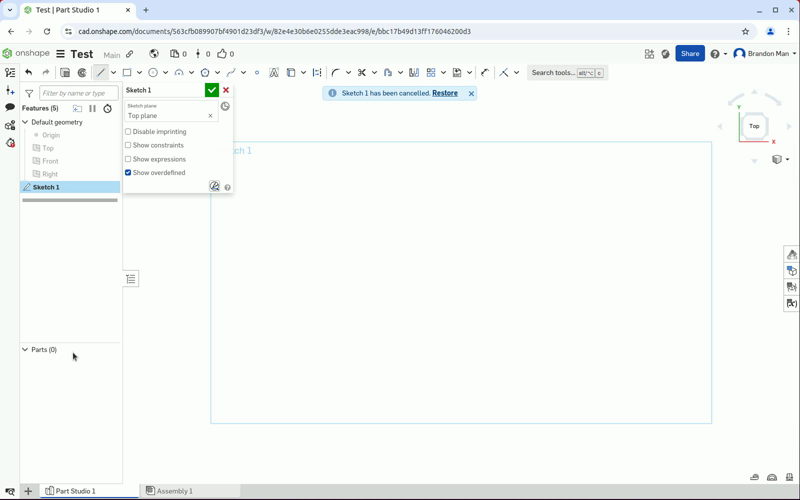
mouse_move(348, 282)
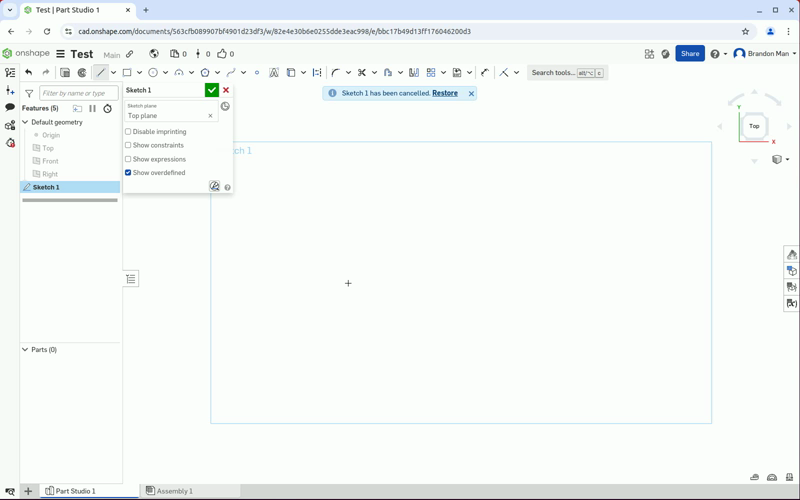
click(348, 282)
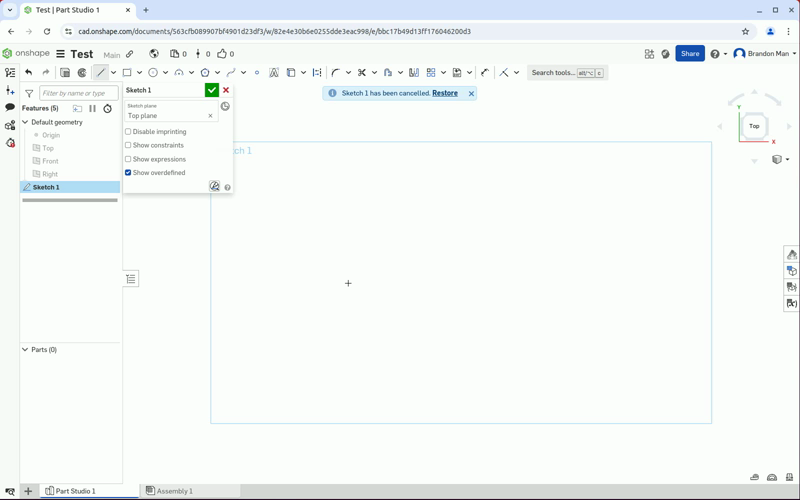
key_up(shift)
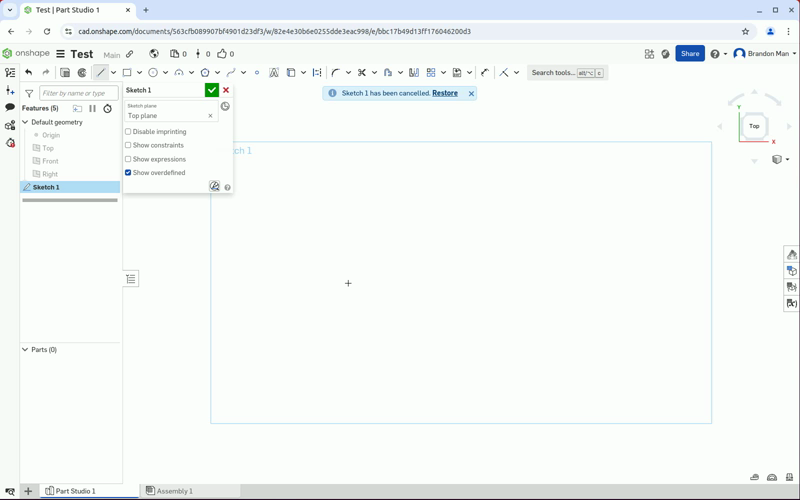
key_down(shift)
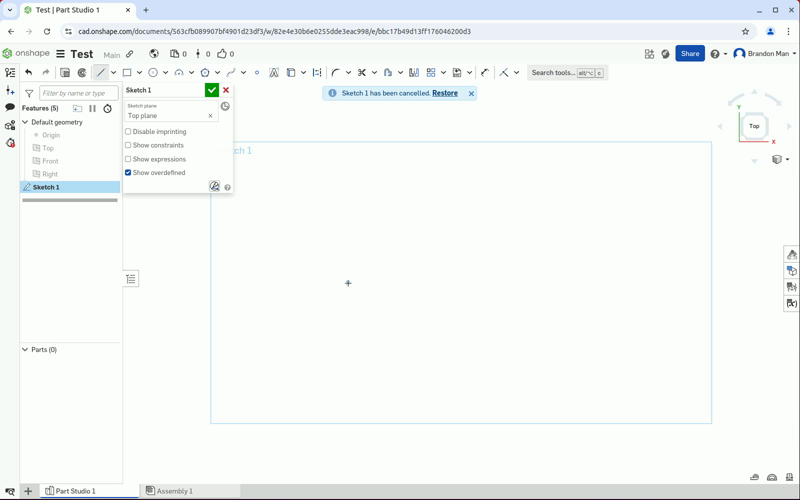
mouse_move(378, 282)
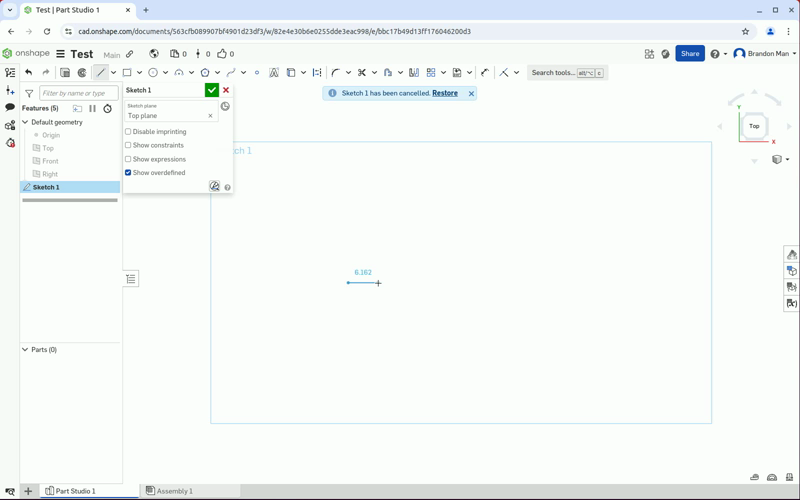
mouse_move(356, 282)
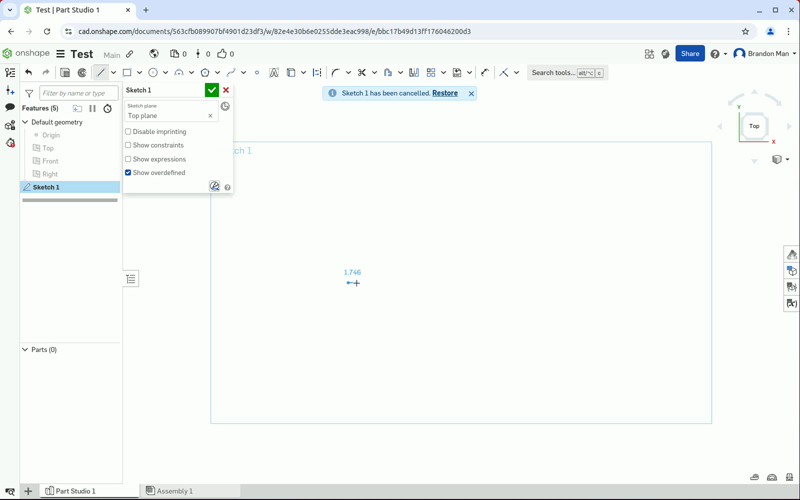
click(356, 282)
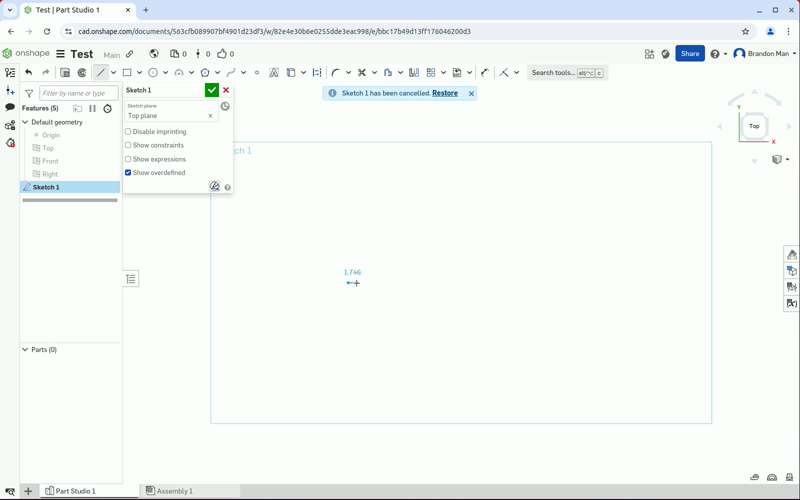
key_up(shift)
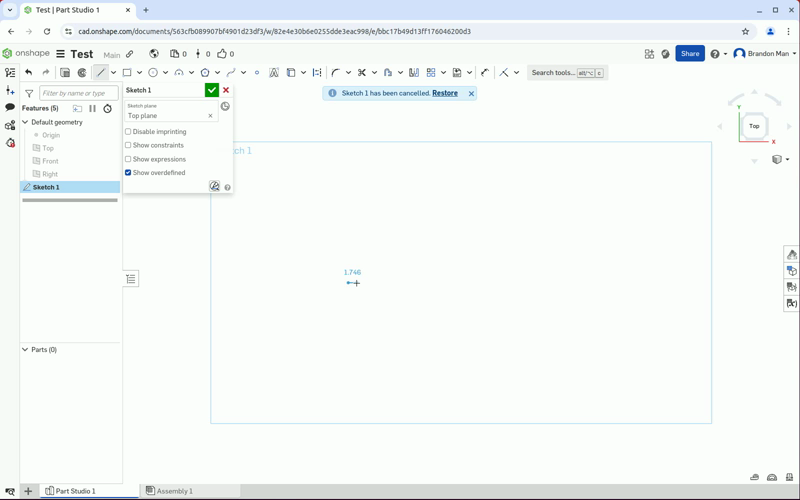
key(esc)
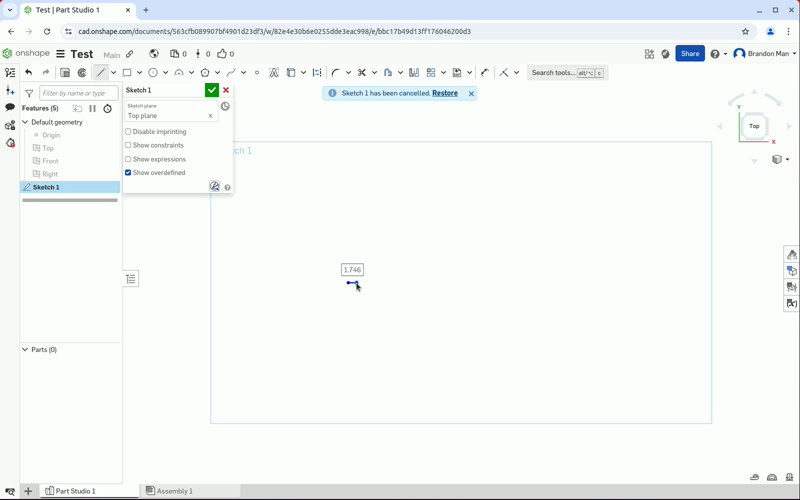
key(a)
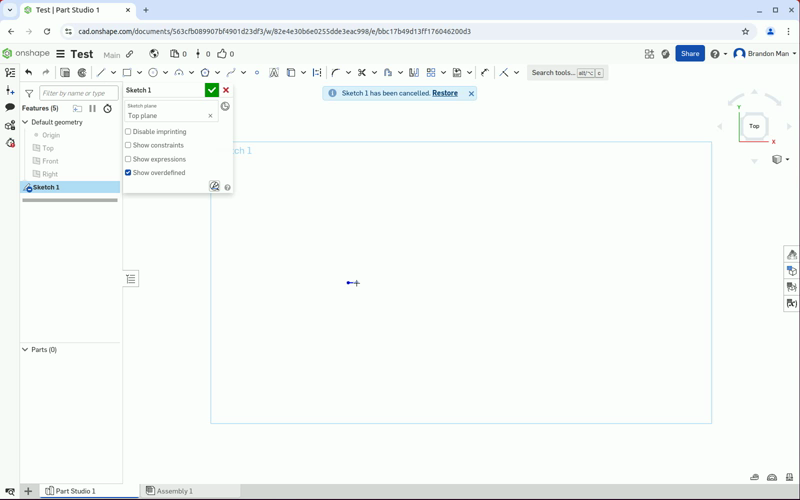
mouse_move(356, 282)
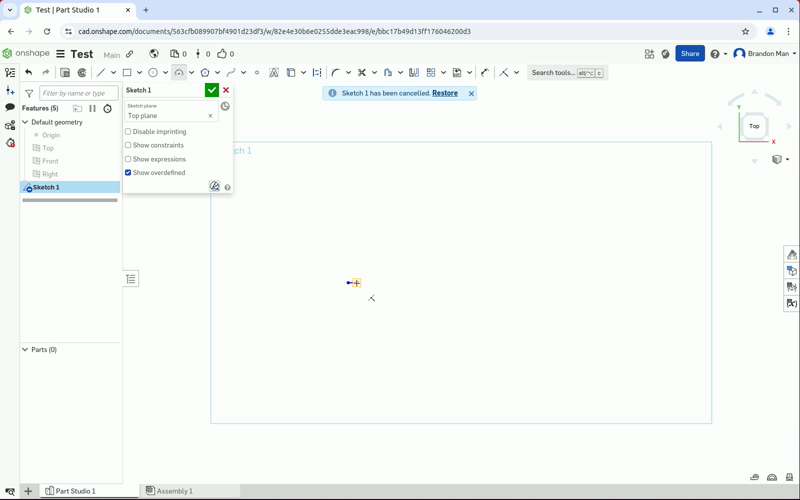
click(356, 282)
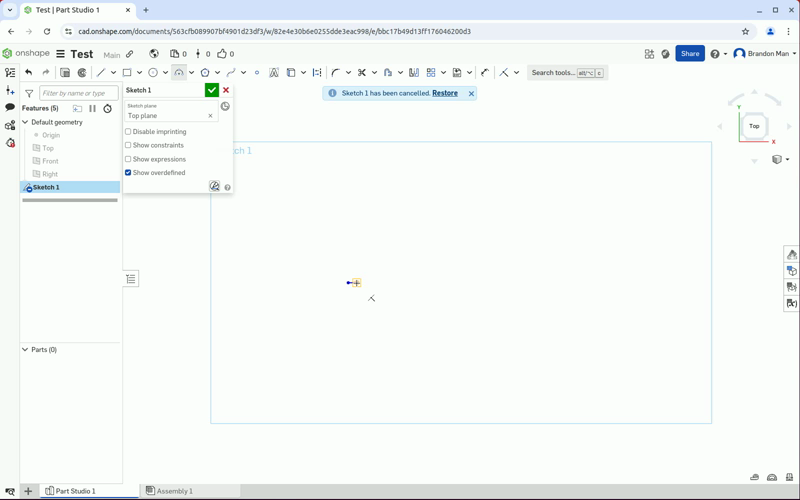
key_down(shift)
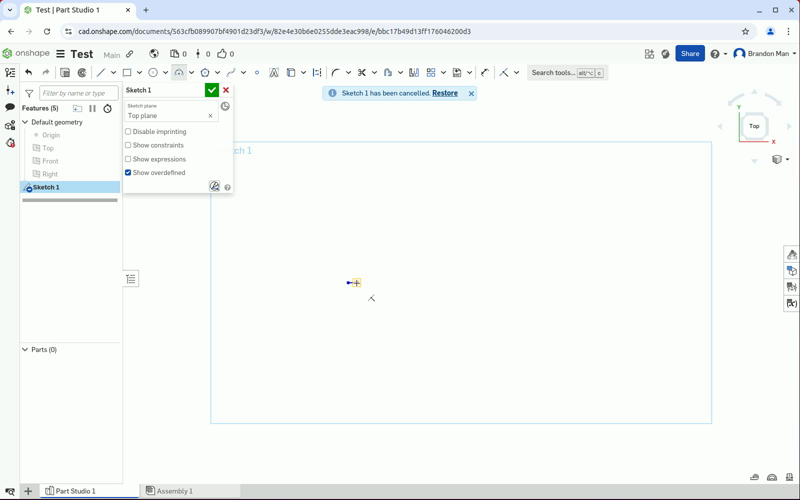
mouse_move(460, 178)
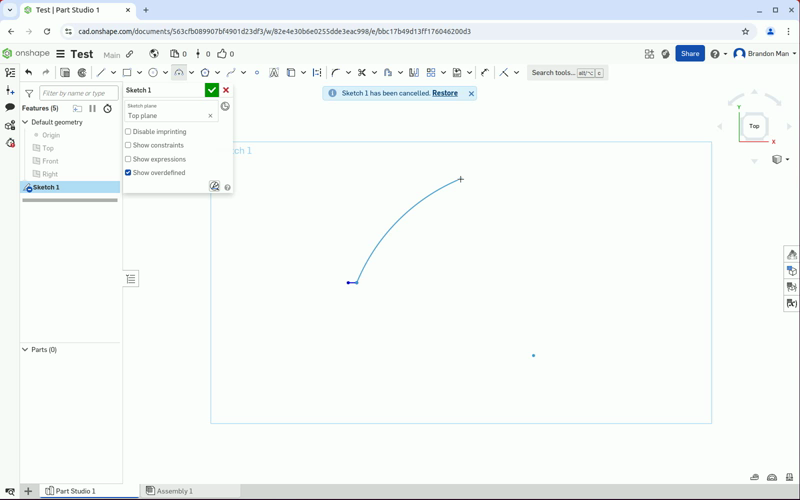
click(460, 178)
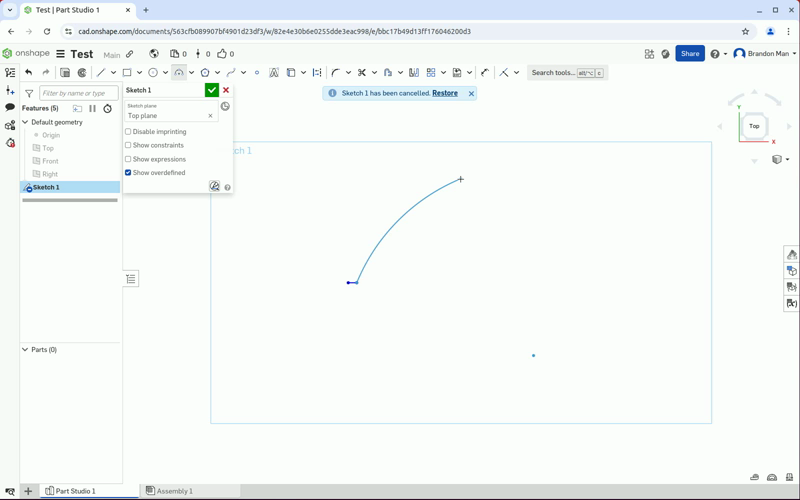
mouse_move(386, 209)
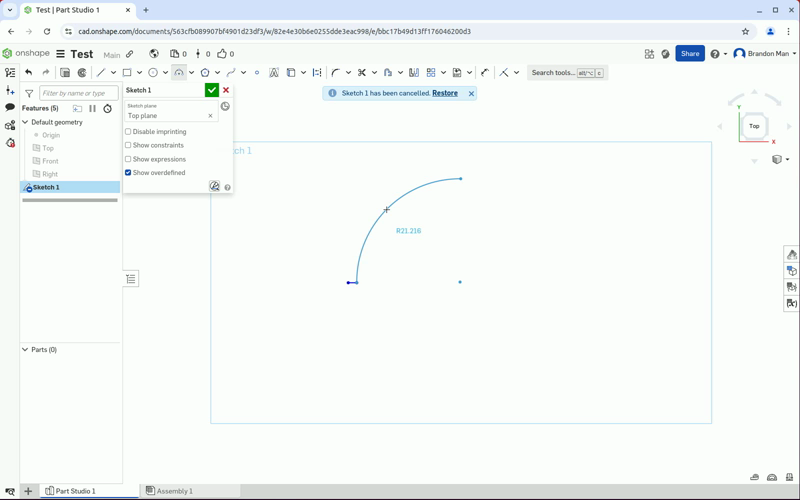
click(386, 209)
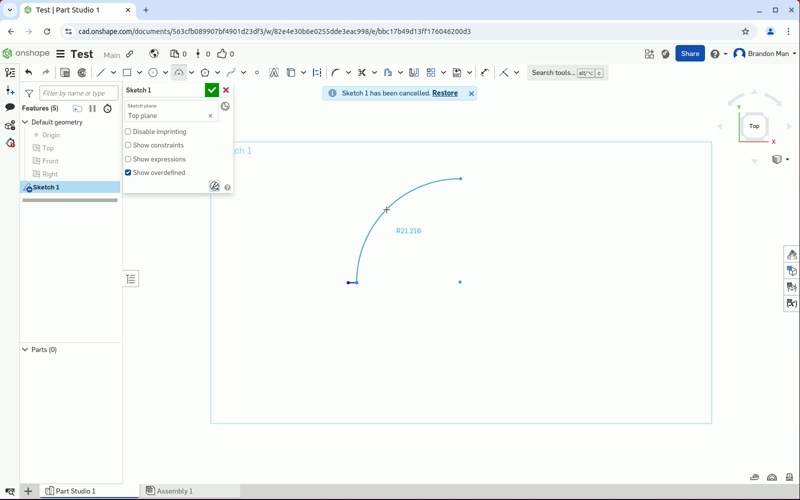
key_up(shift)
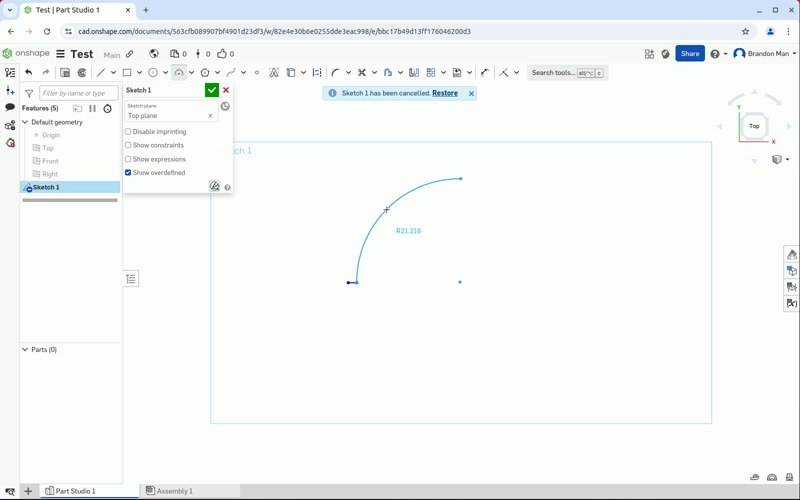
key(esc)
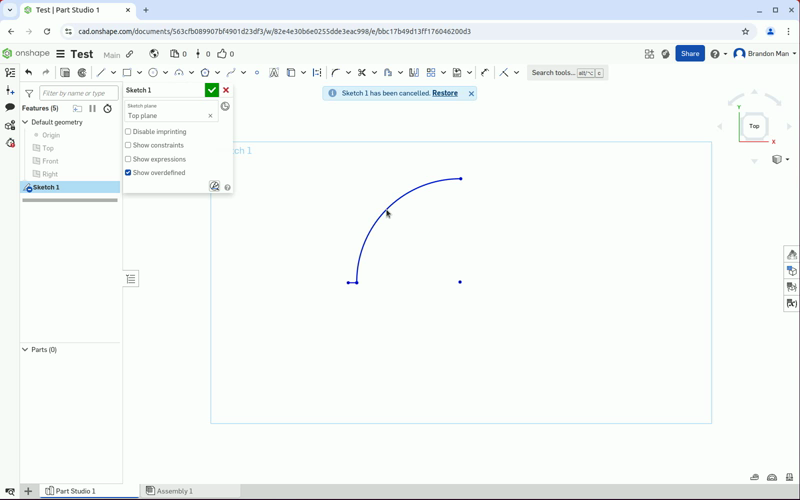
key(l)
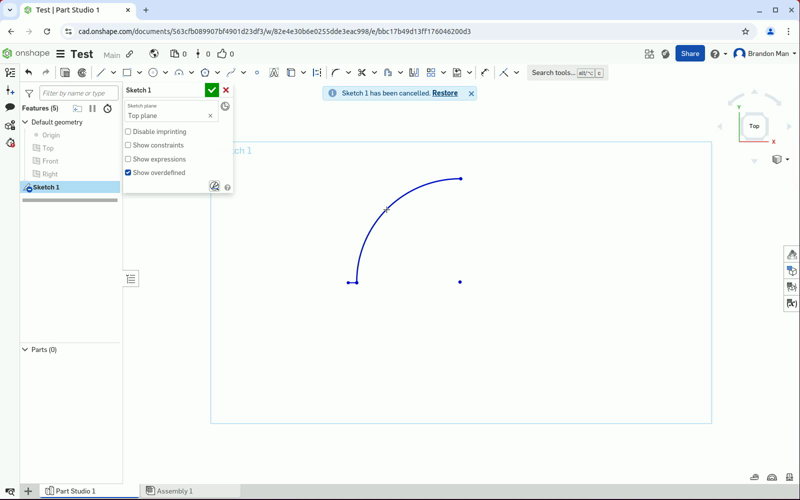
mouse_move(460, 178)
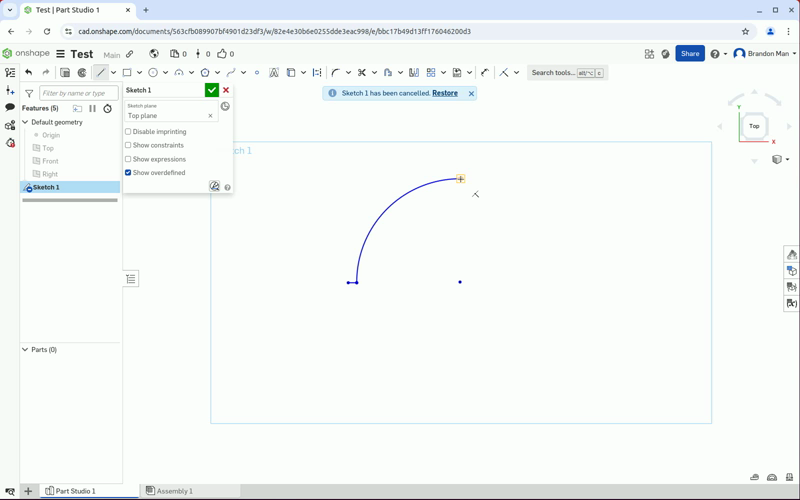
click(460, 178)
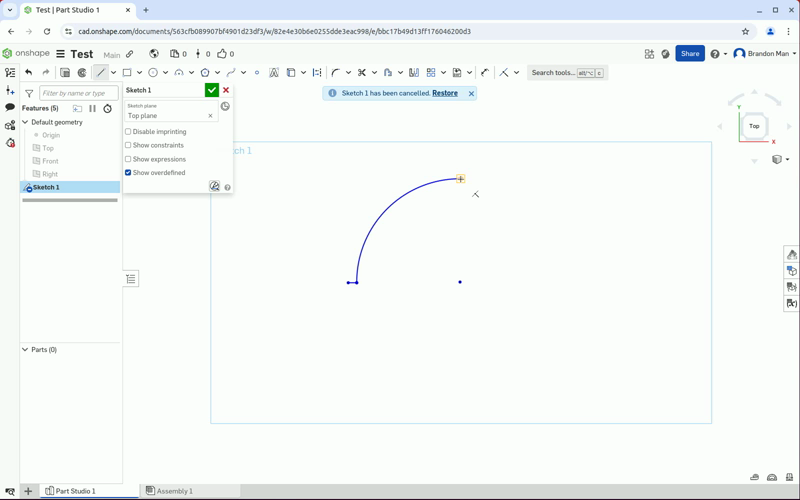
key_down(shift)
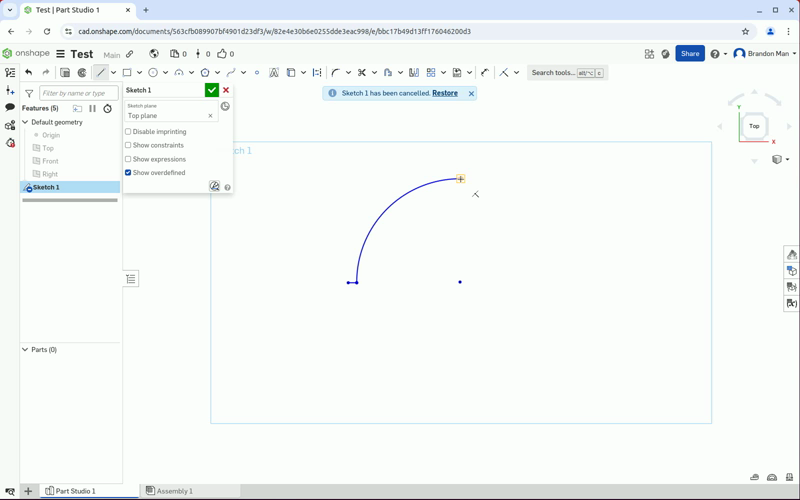
mouse_move(490, 178)
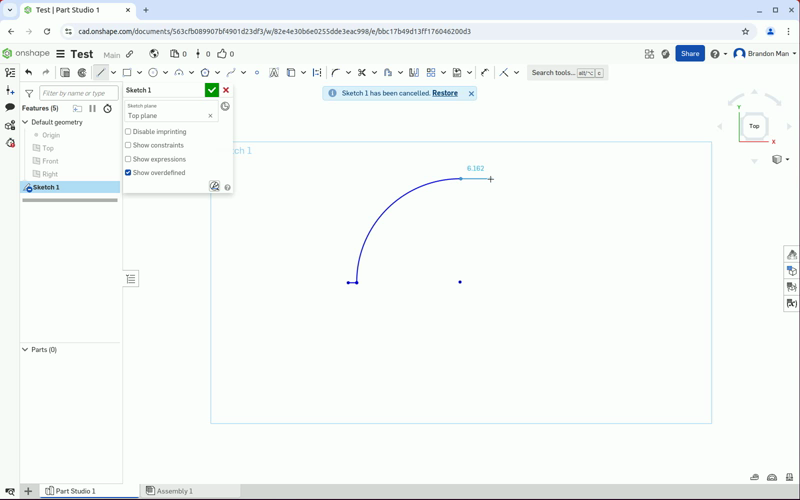
mouse_move(460, 170)
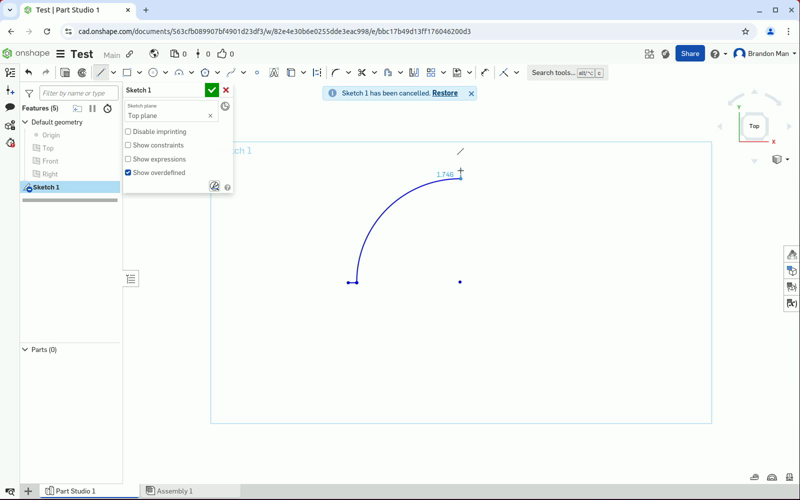
click(460, 170)
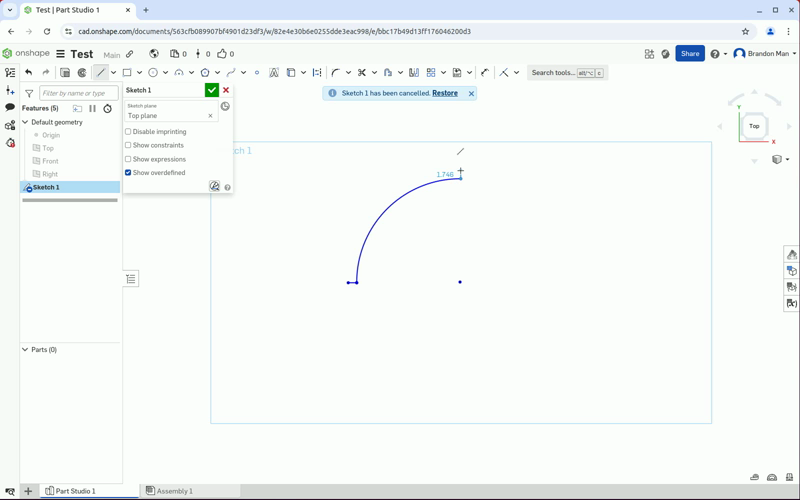
key_up(shift)
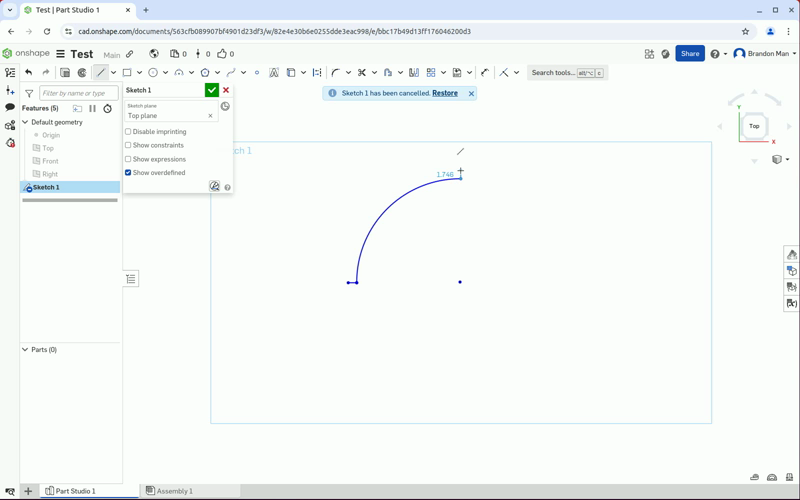
key(esc)
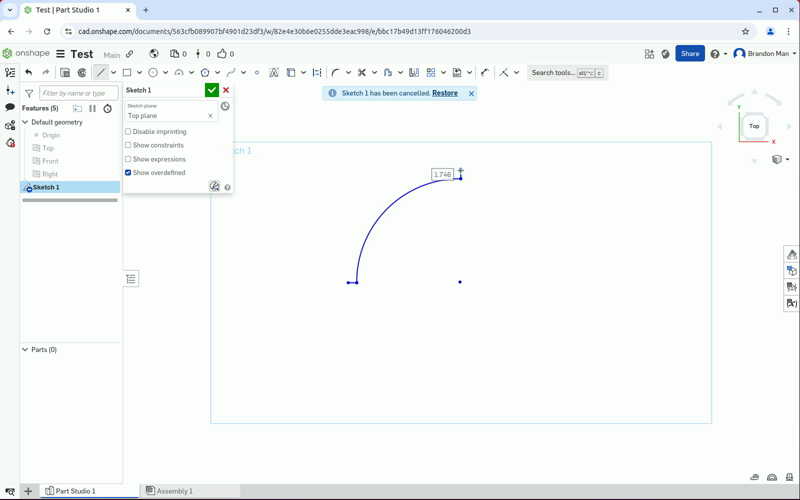
key(a)
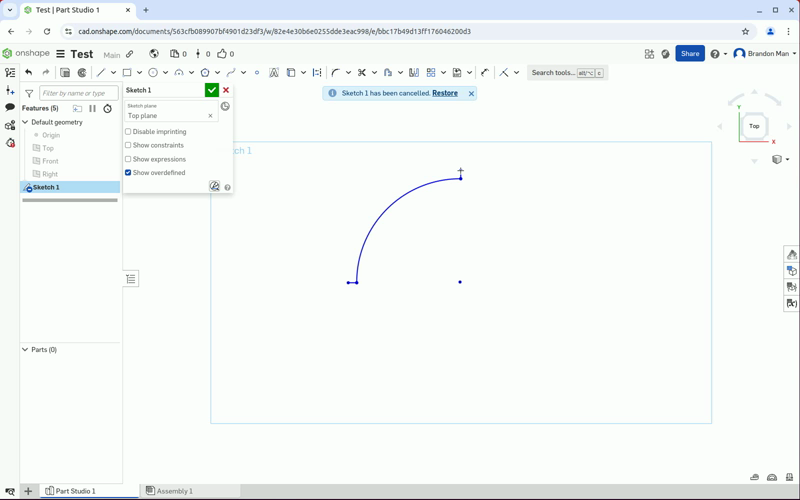
mouse_move(460, 170)
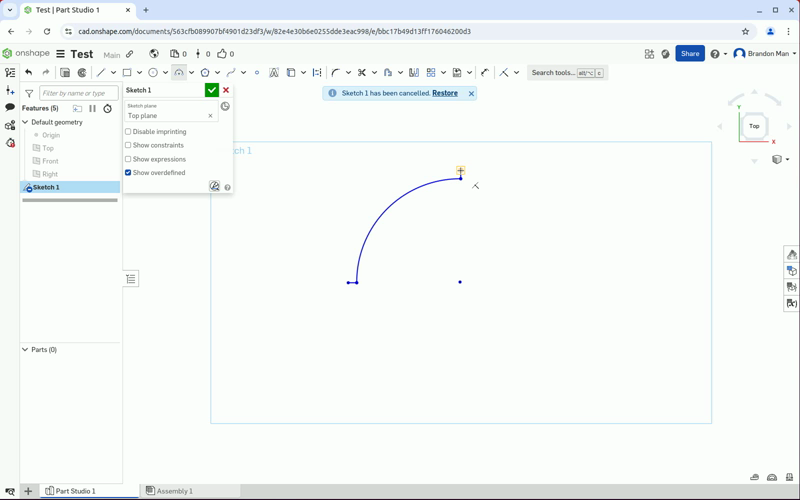
click(460, 170)
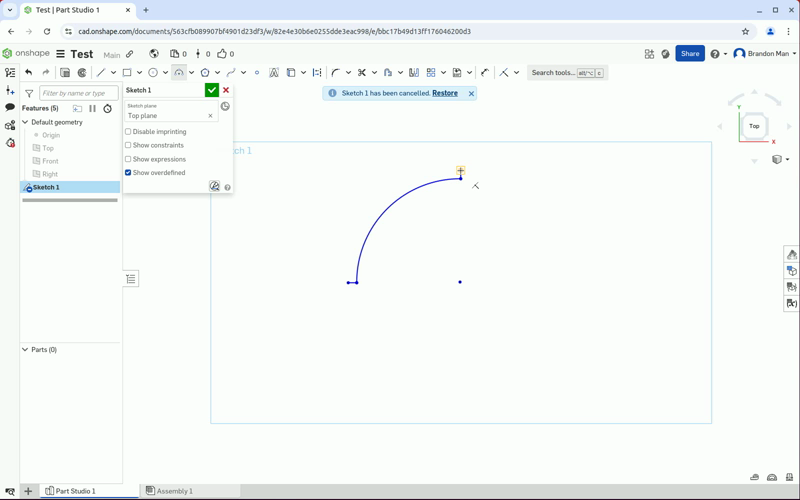
mouse_move(348, 282)
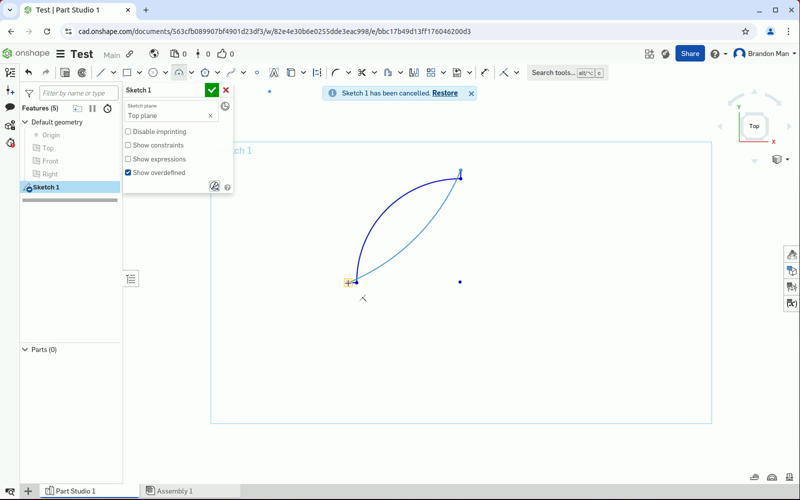
click(348, 282)
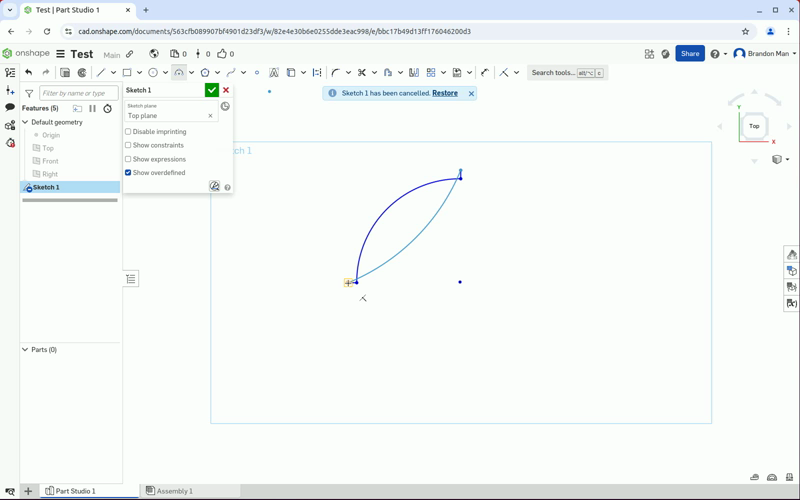
key_down(shift)
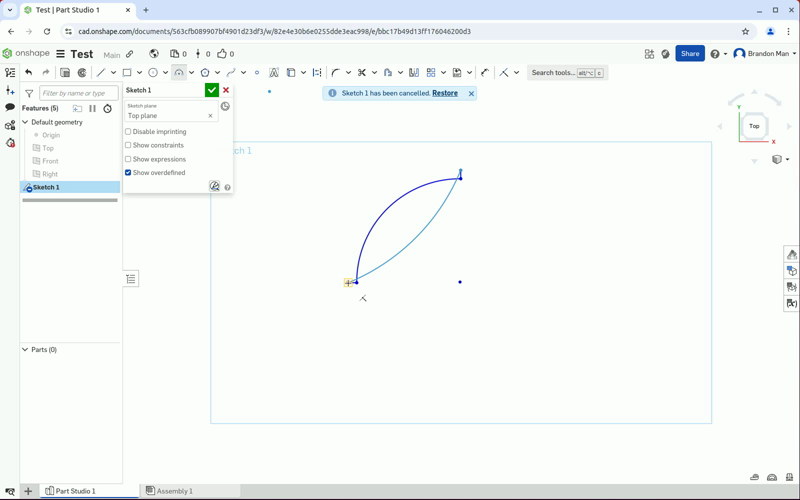
mouse_move(381, 203)
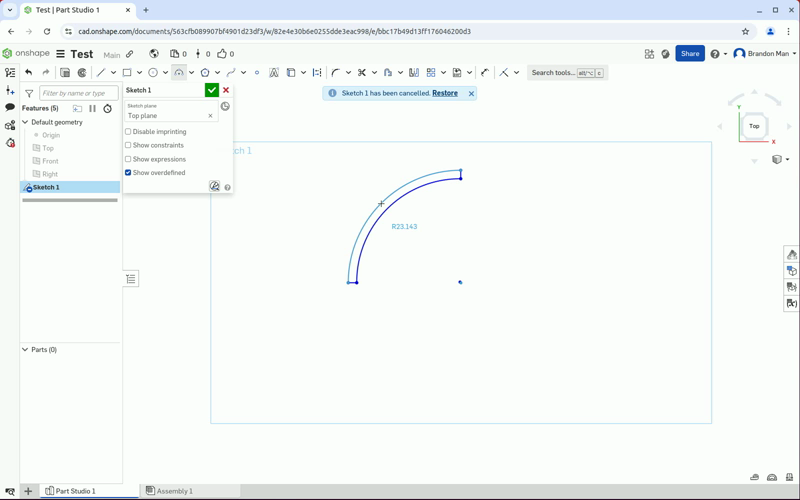
click(381, 203)
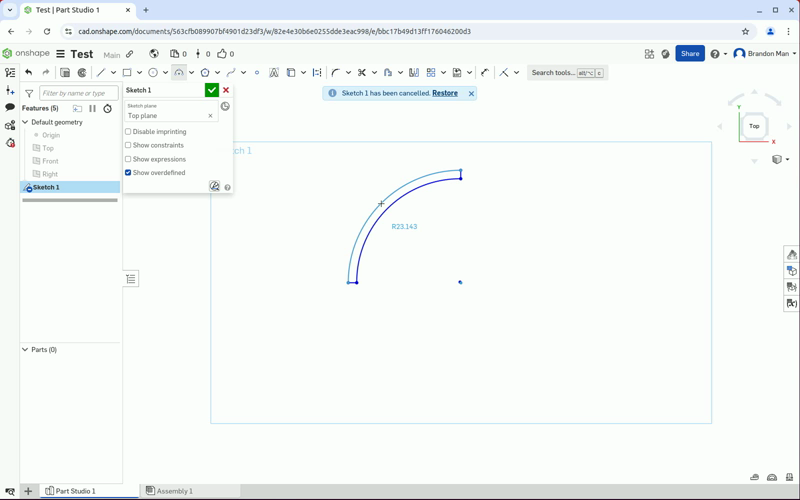
key_up(shift)
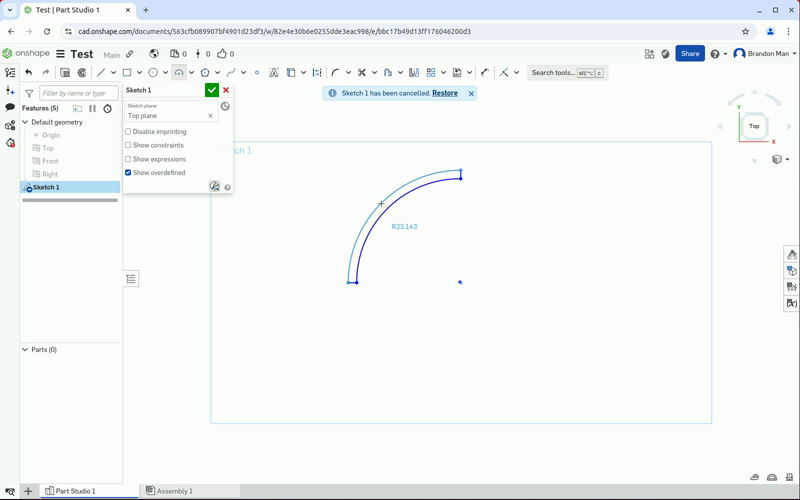
key(esc)
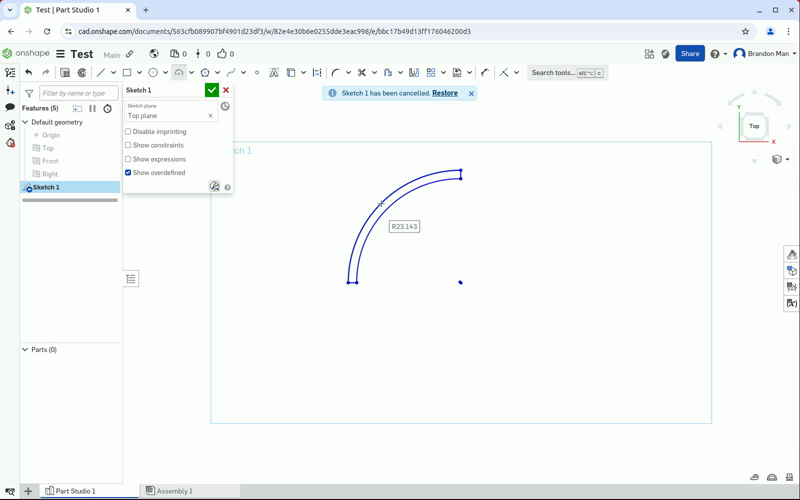
mouse_move(441, 175)
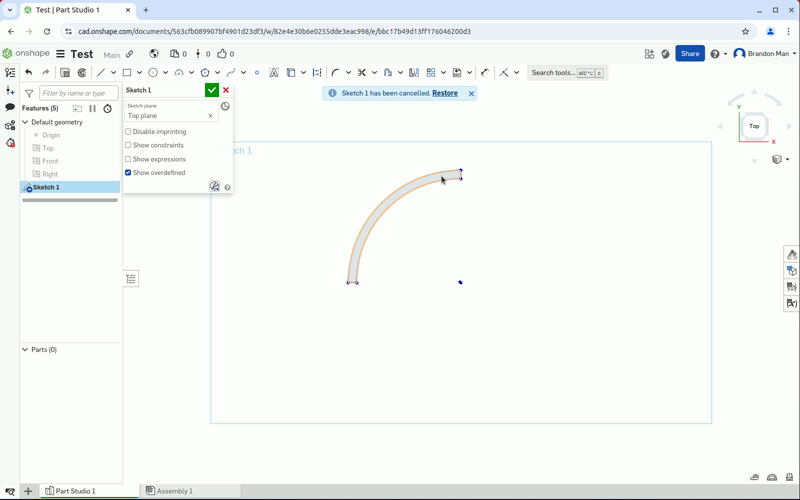
scroll(6)
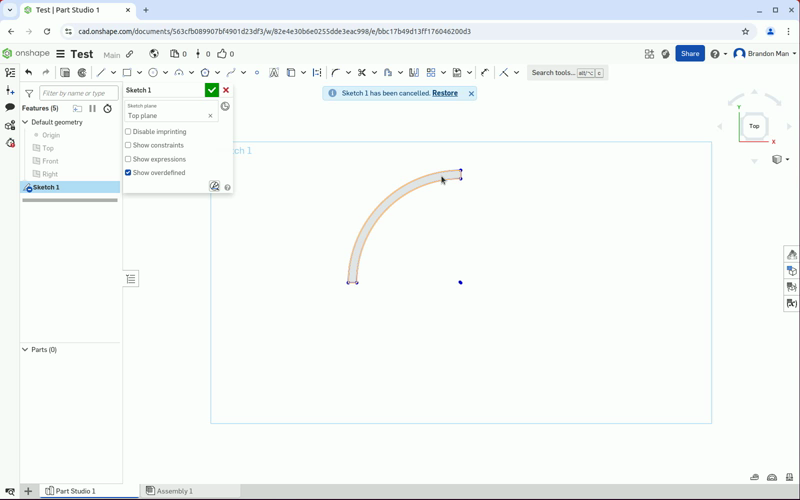
scroll(6)
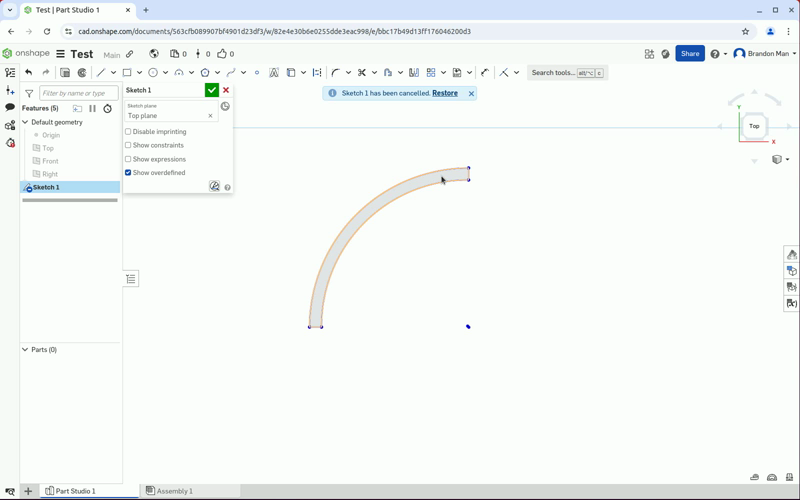
scroll(6)
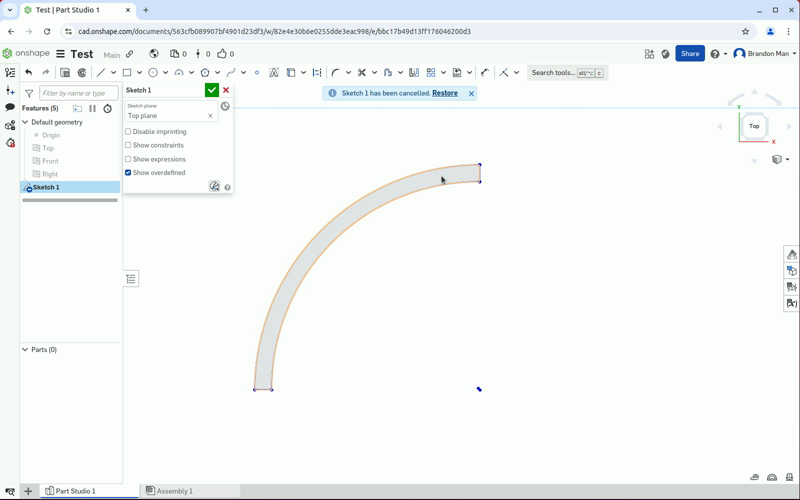
scroll(6)
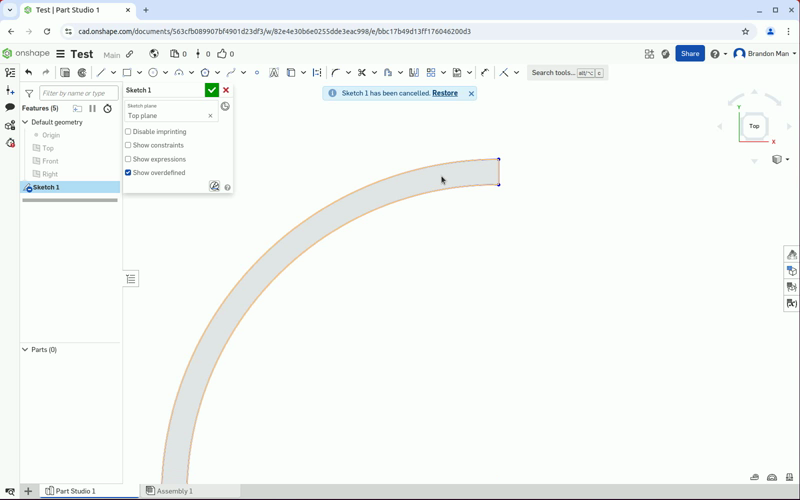
scroll(6)
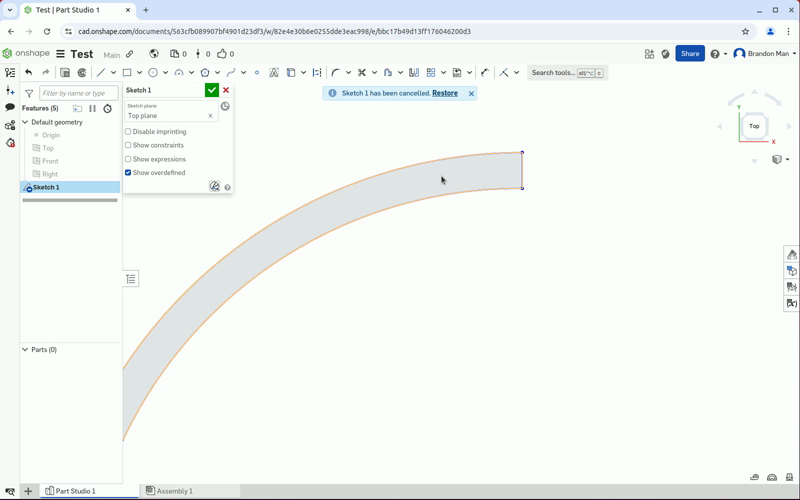
scroll(6)
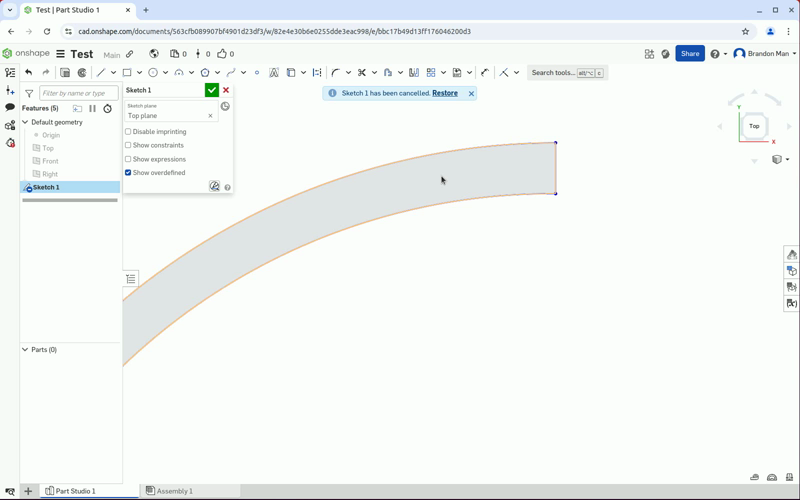
scroll(6)
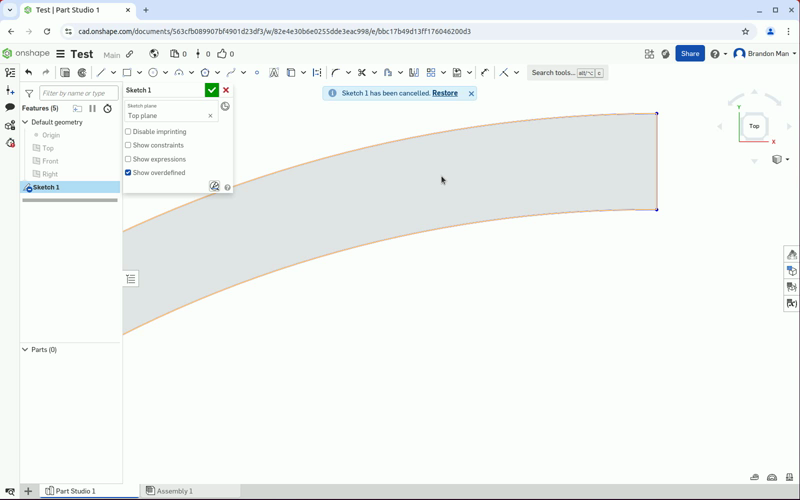
click(441, 175)
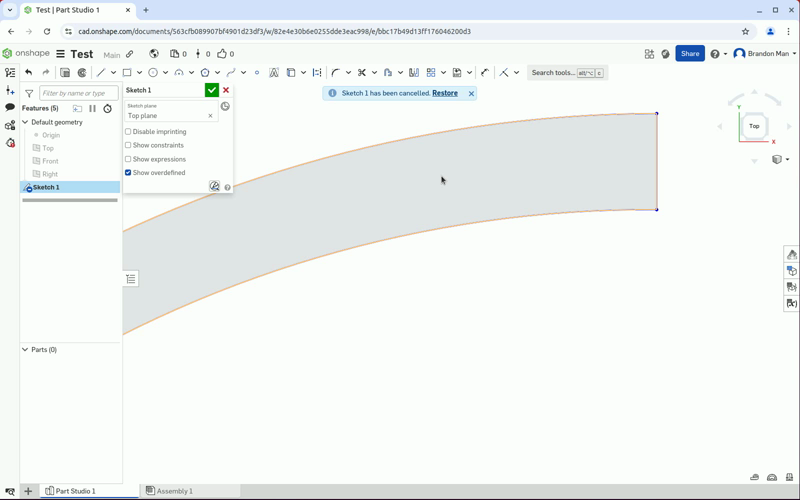
scroll(-6)
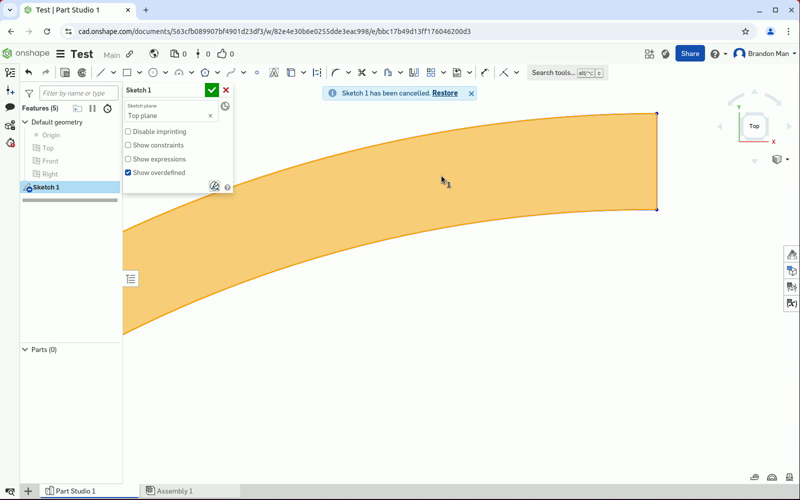
scroll(-6)
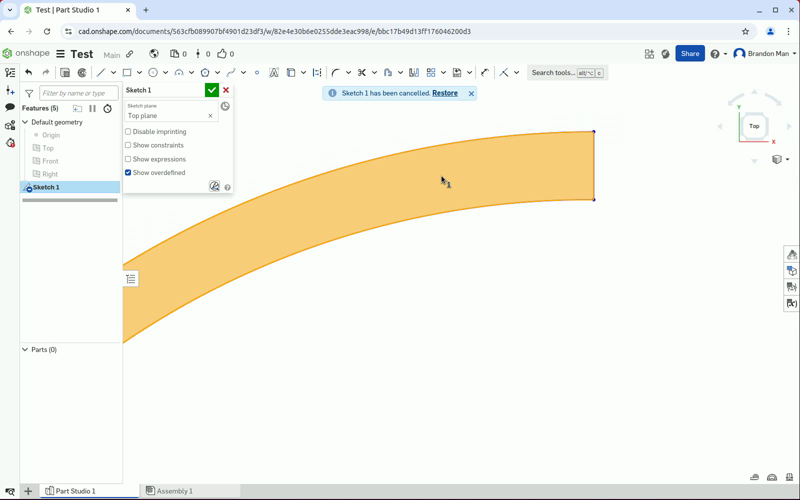
scroll(-6)
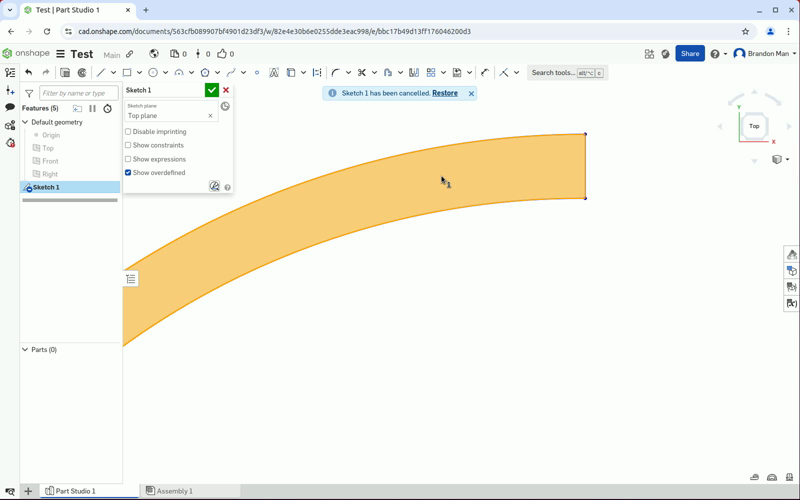
scroll(-6)
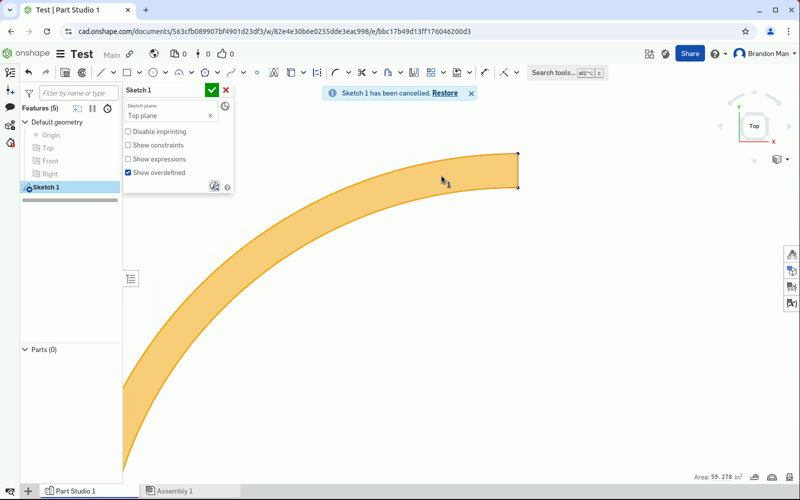
scroll(-6)
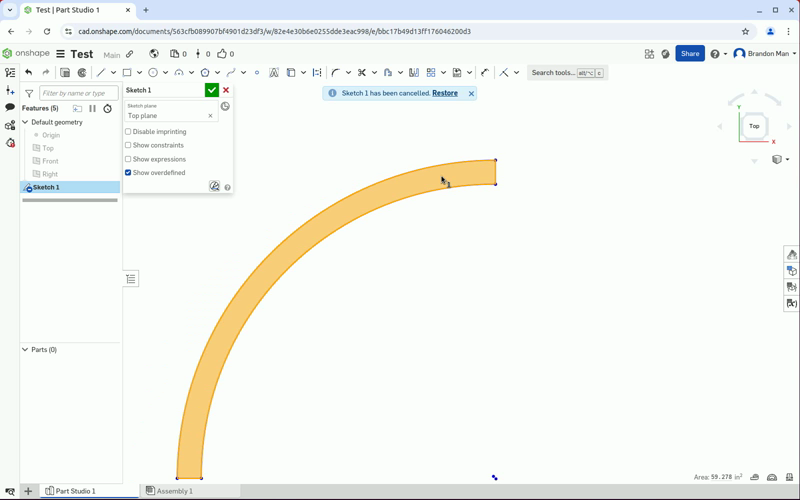
scroll(-6)
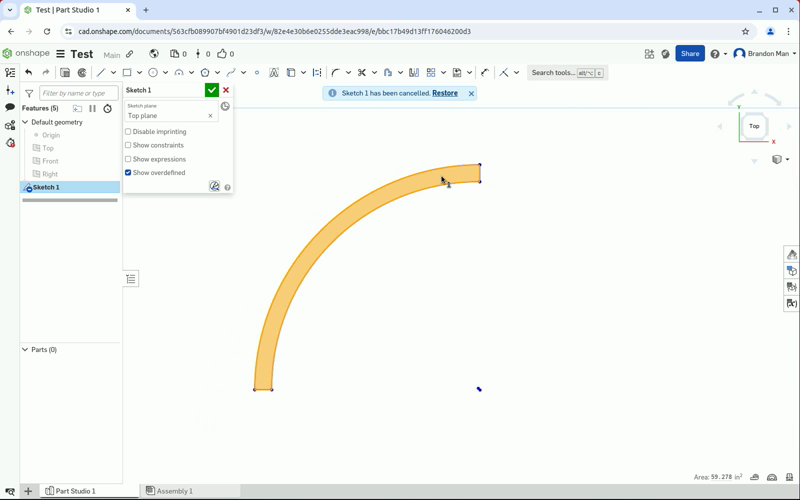
scroll(-6)
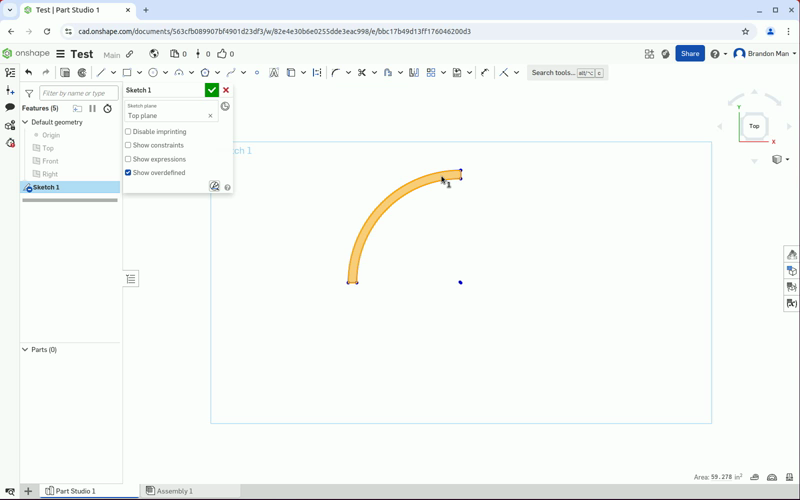
mouse_move(73, 352)
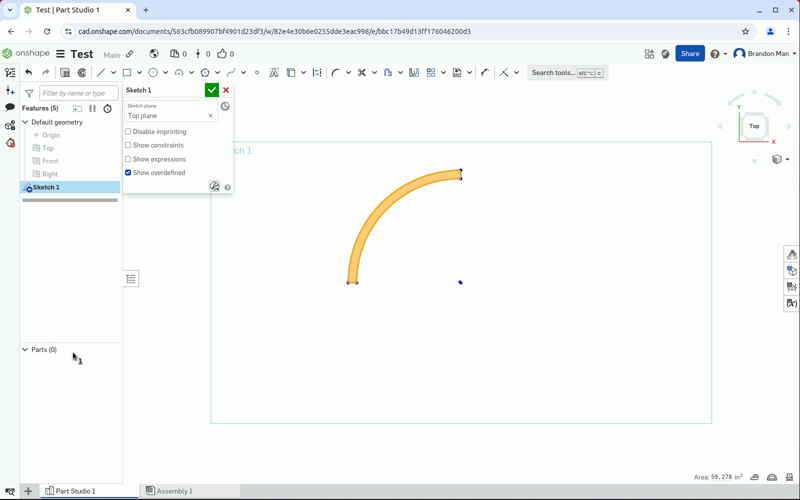
key(shift+y)
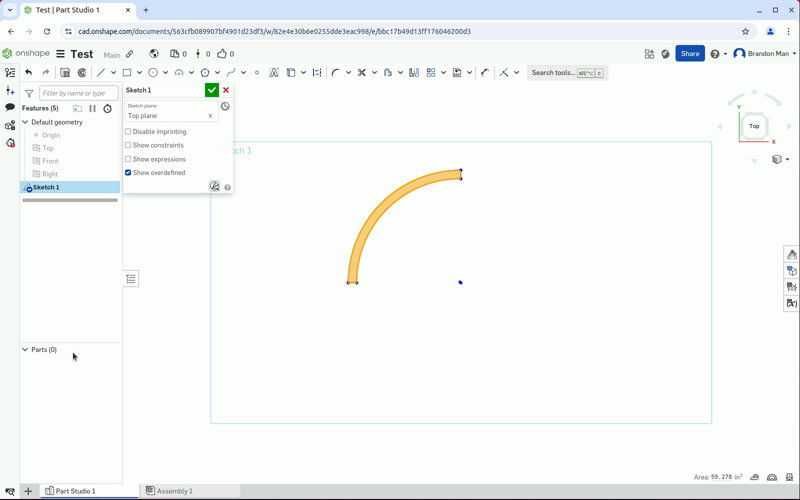
key(shift+e)
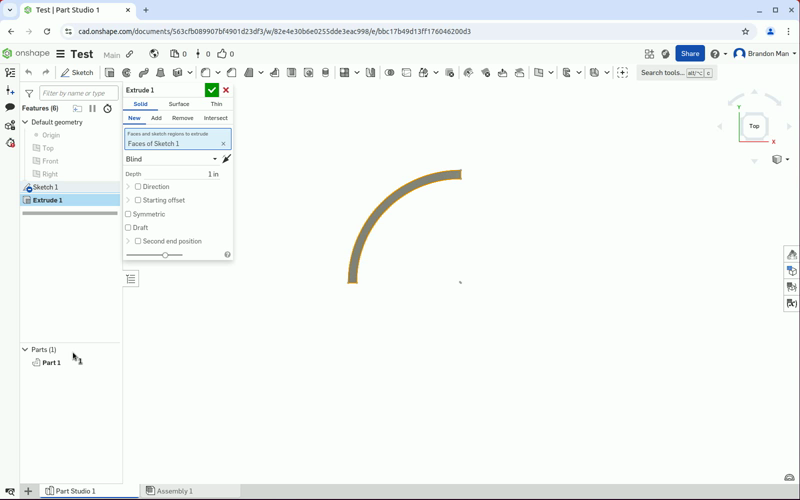
mouse_move(143, 106)
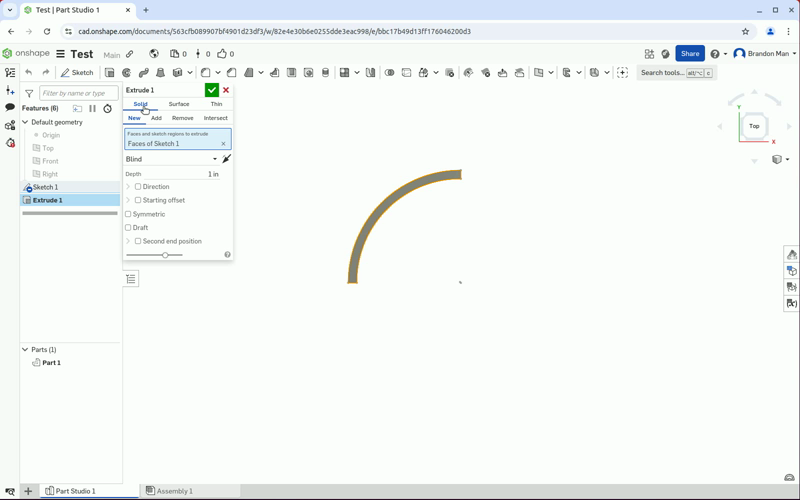
click(143, 106)
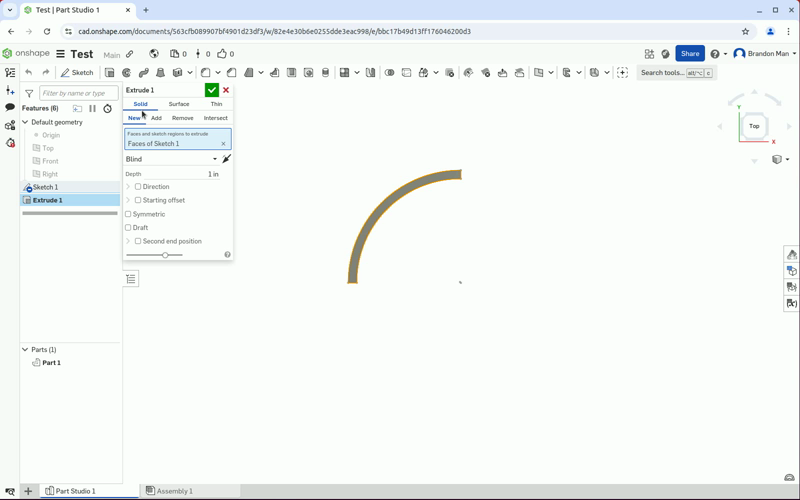
mouse_move(137, 120)
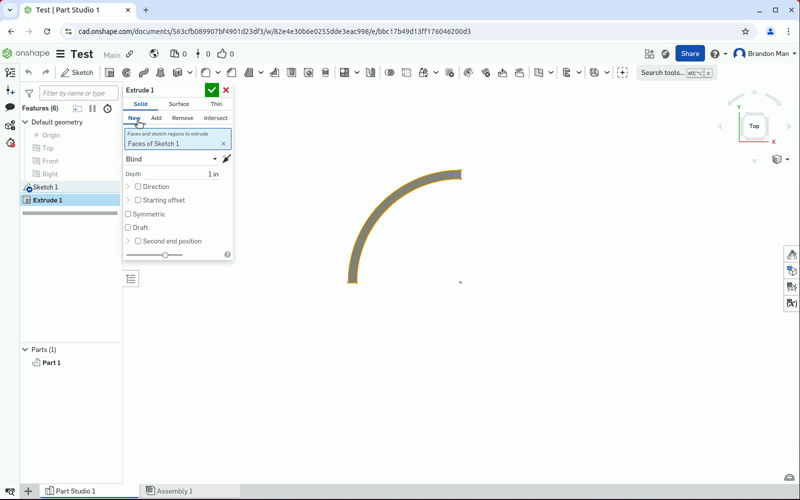
click(137, 120)
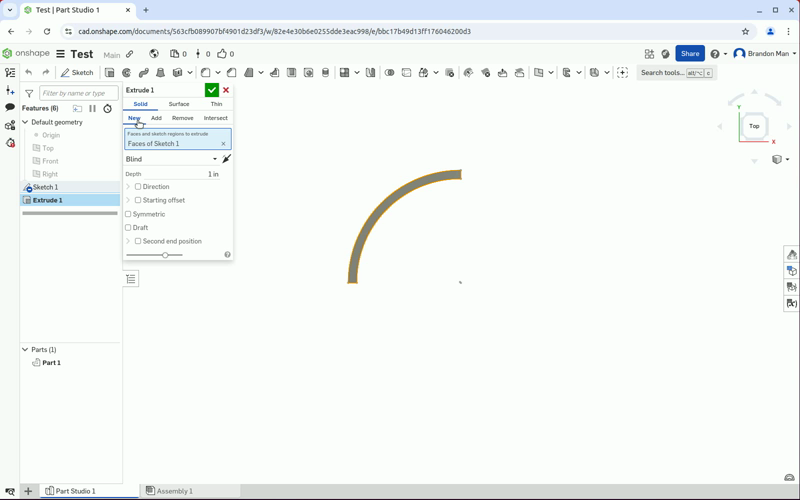
key(tab, 4)
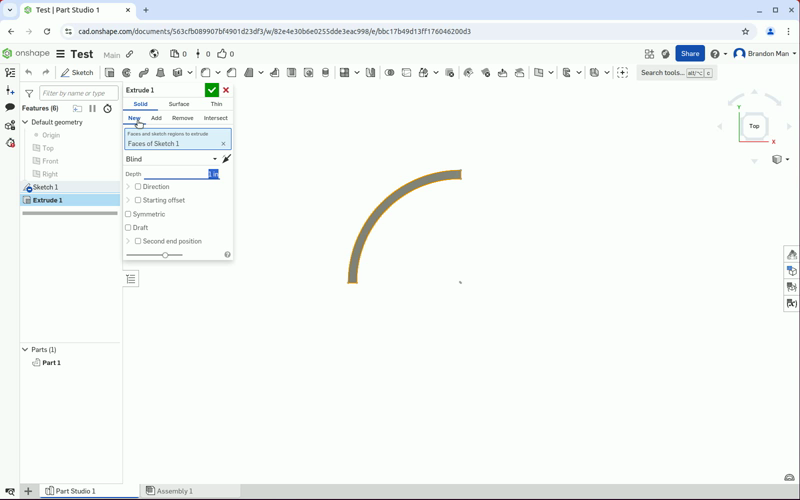
text(0.722)
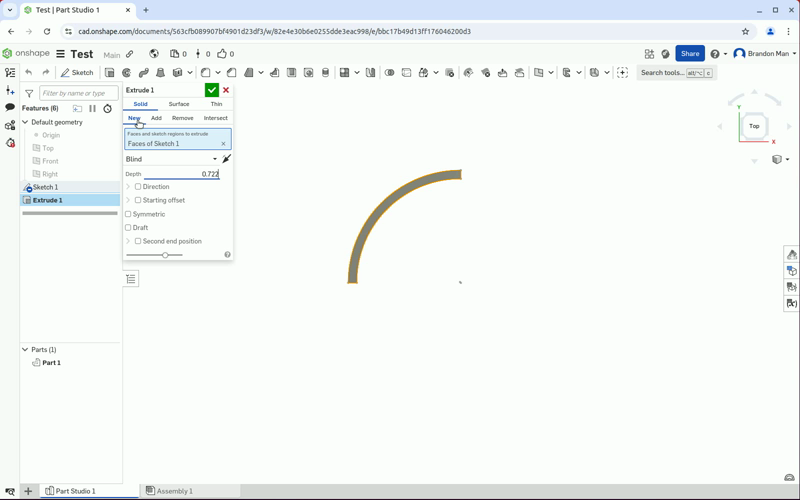
key(enter)
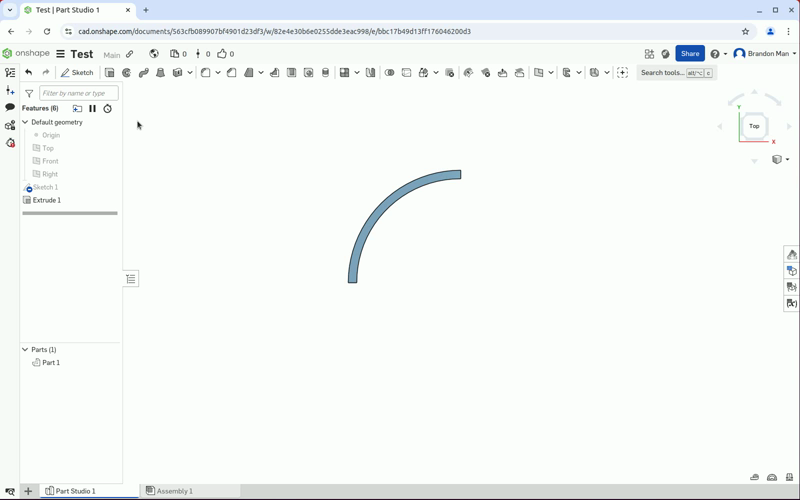
key(shift+h)
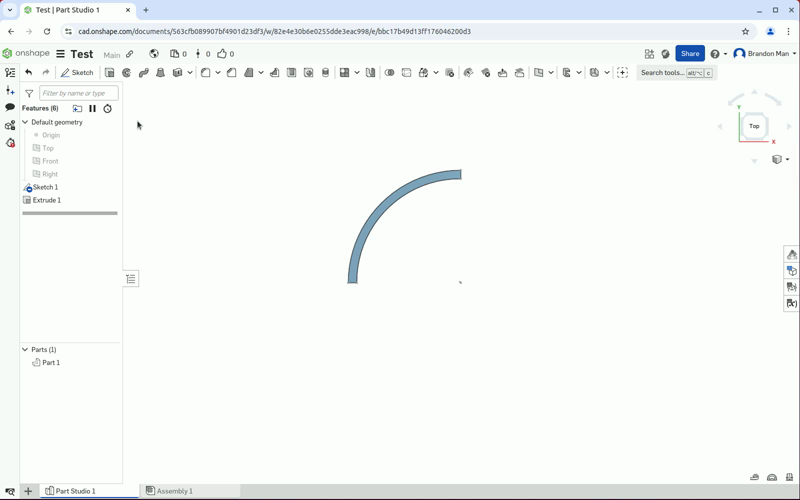
key(shift+h)
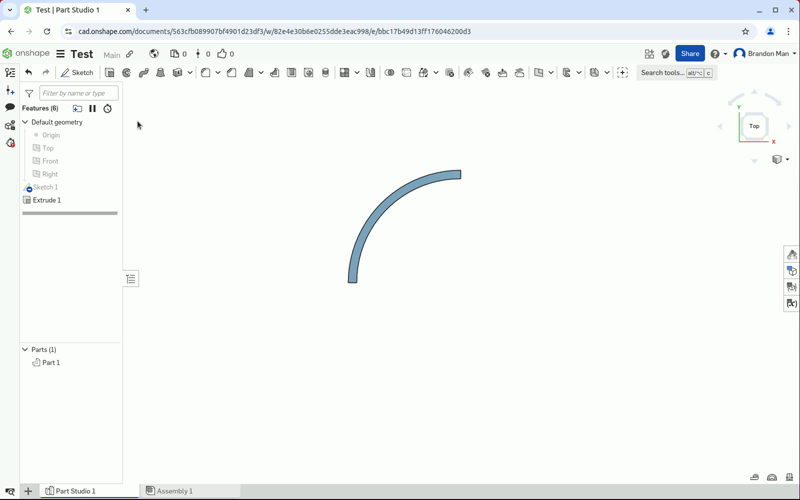
mouse_move(73, 189)
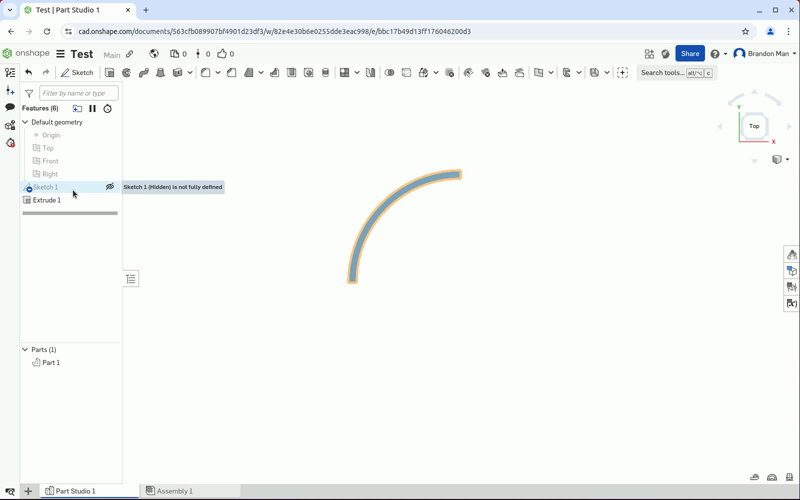
click(73, 189)
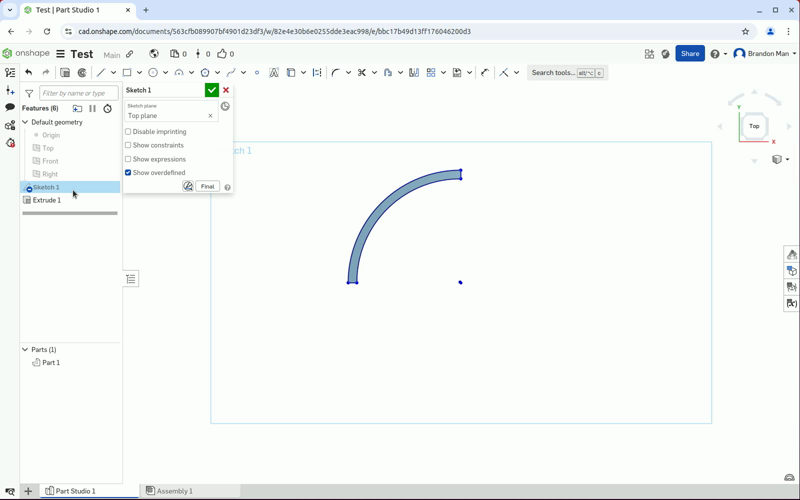
mouse_move(229, 92)
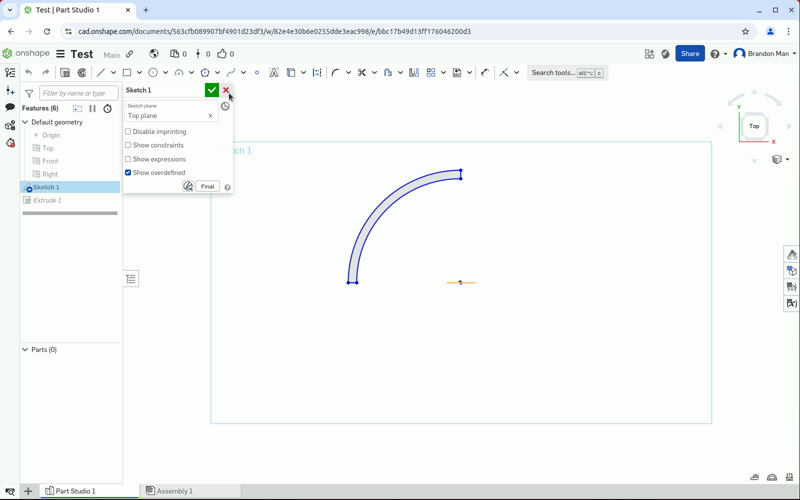
click(229, 92)
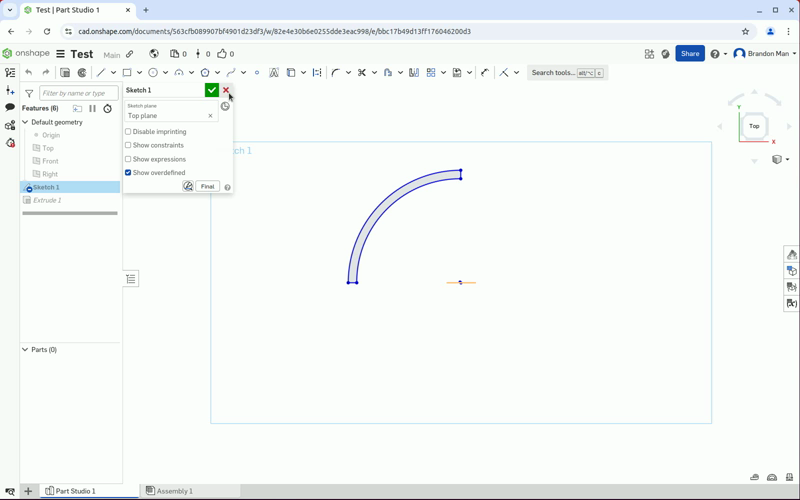
key(shift+s)
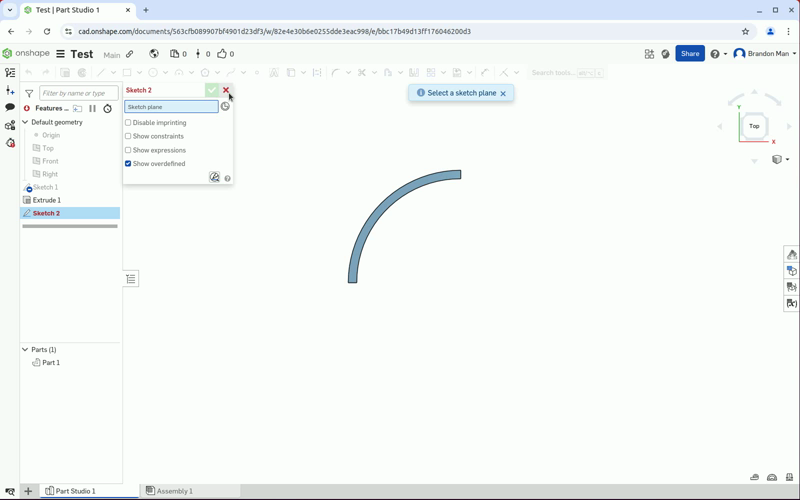
mouse_move(73, 150)
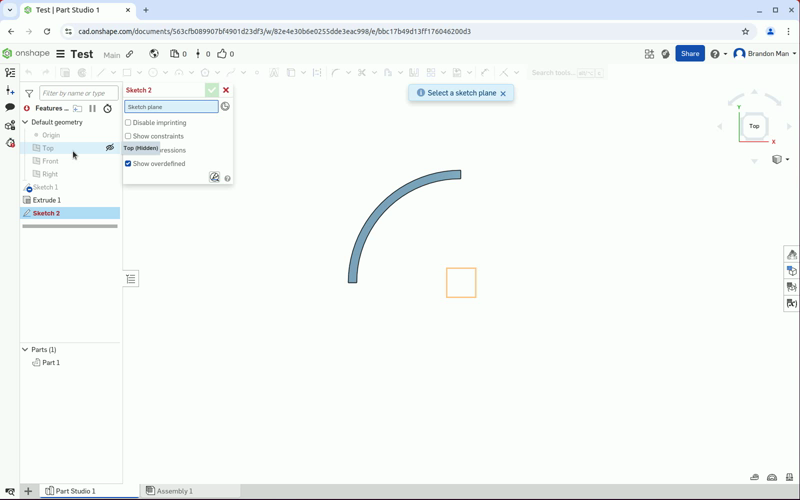
click(73, 150)
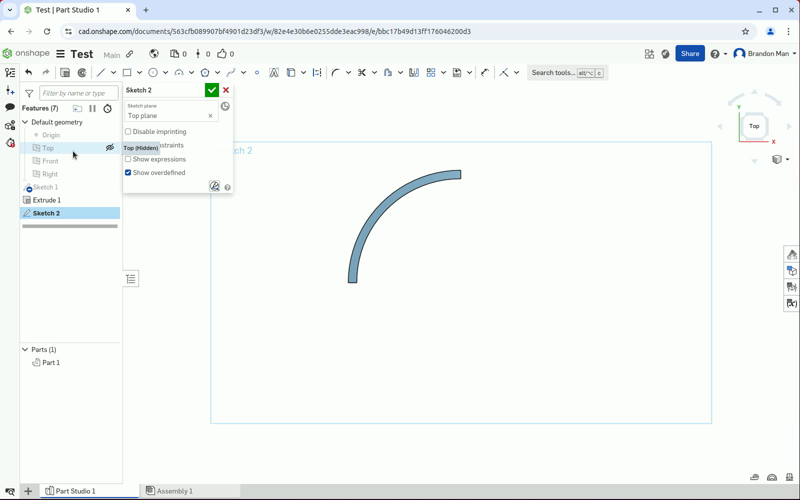
mouse_move(73, 352)
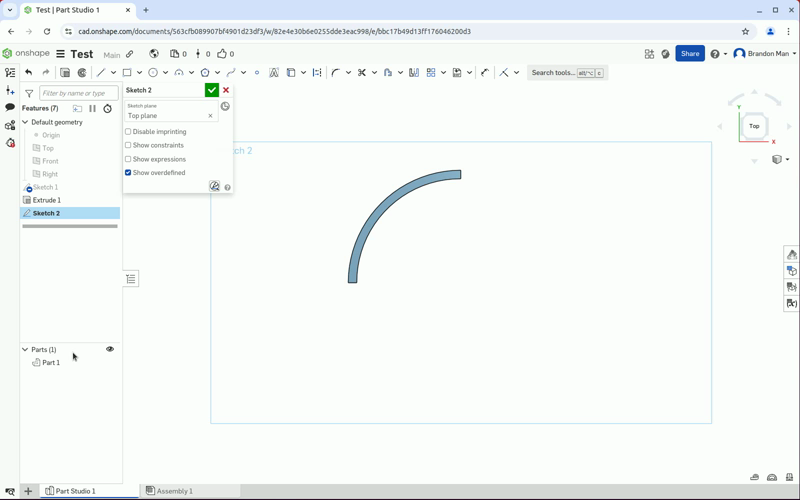
key(y)
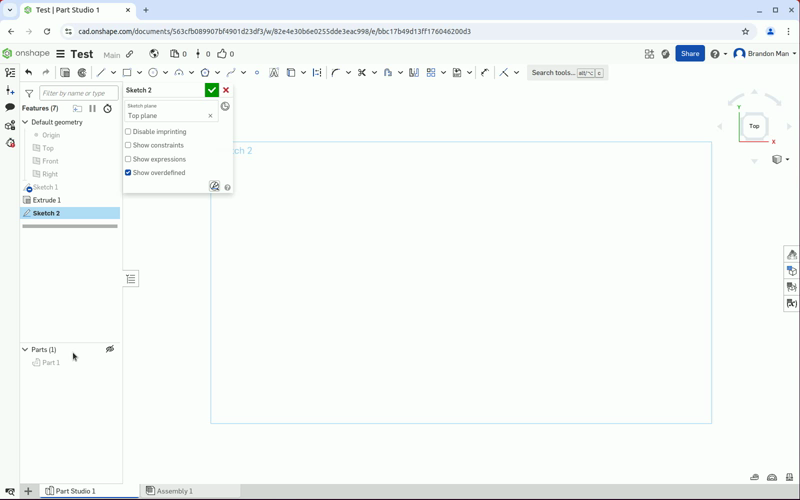
key(l)
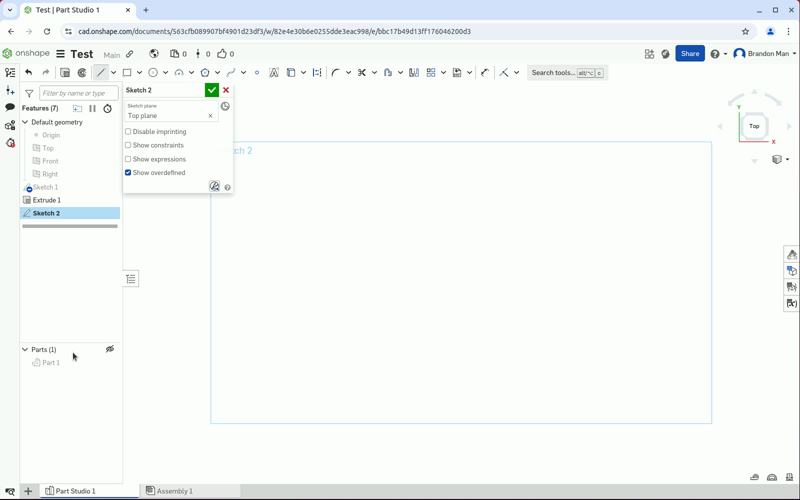
key_down(shift)
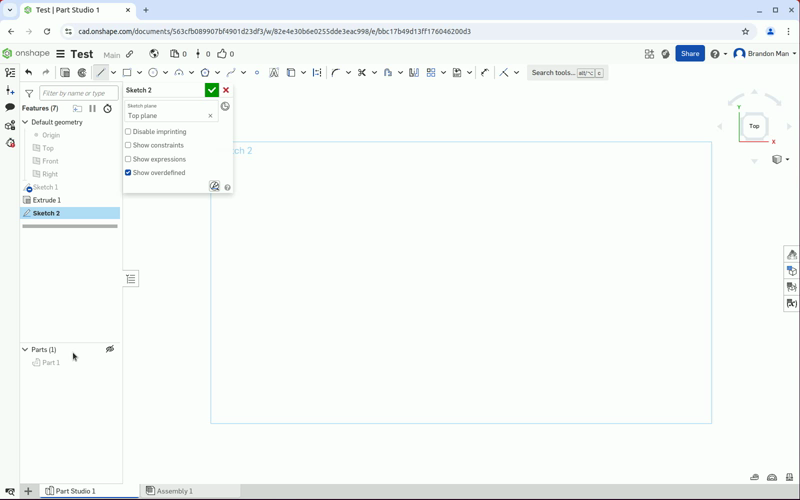
mouse_move(358, 282)
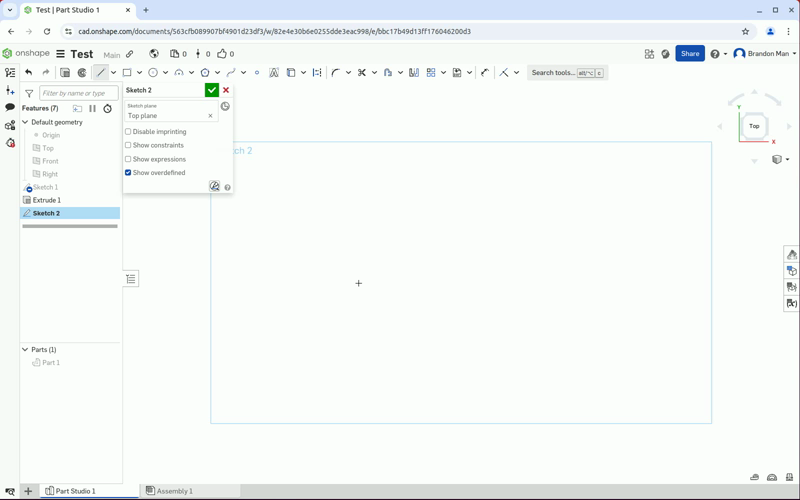
click(358, 282)
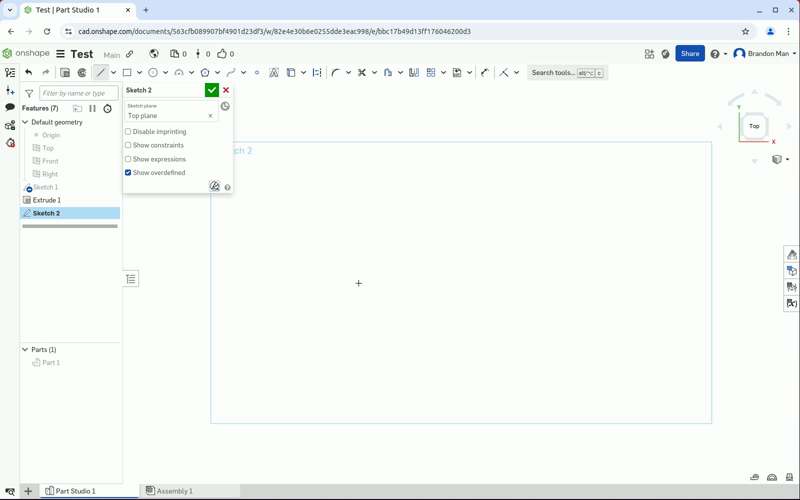
key_up(shift)
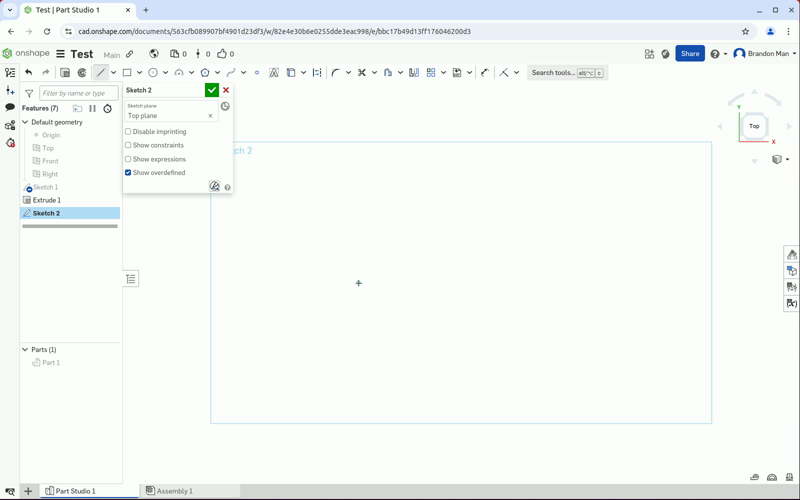
key_down(shift)
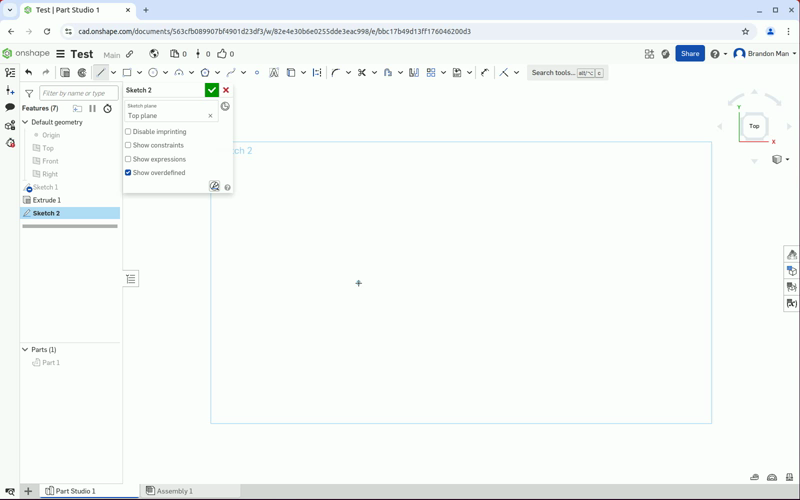
mouse_move(388, 282)
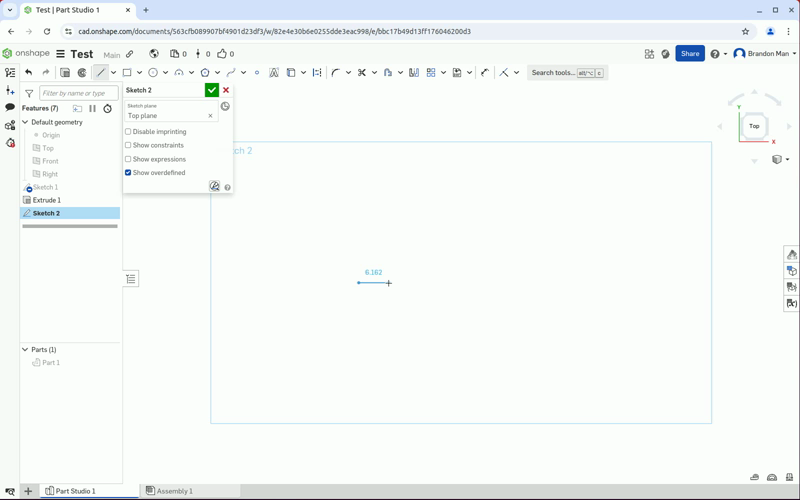
mouse_move(367, 282)
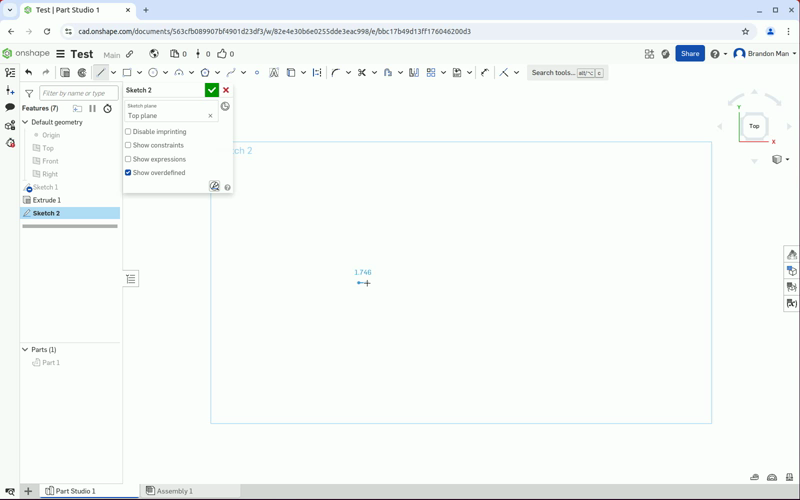
click(367, 282)
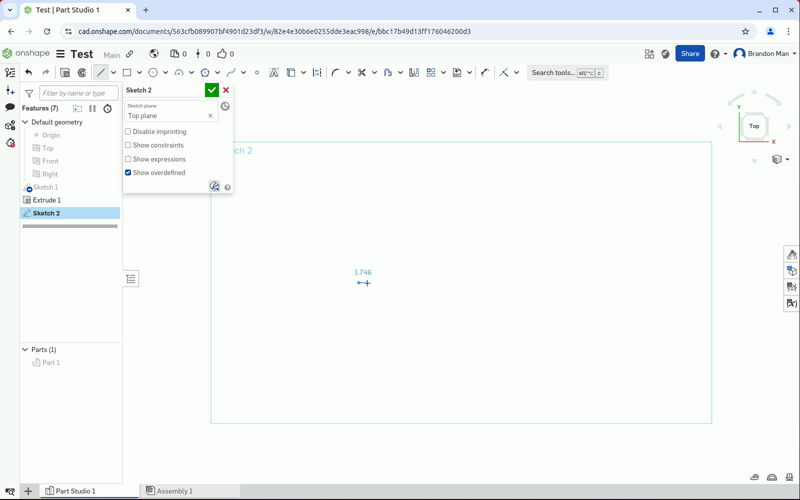
key_up(shift)
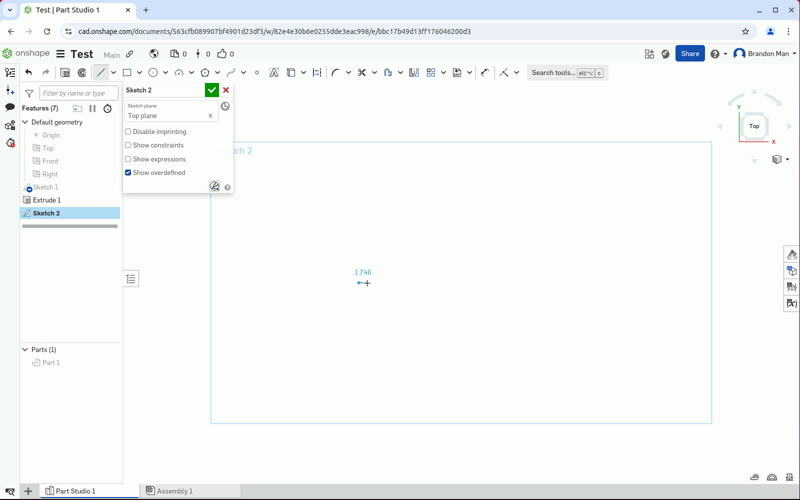
key(esc)
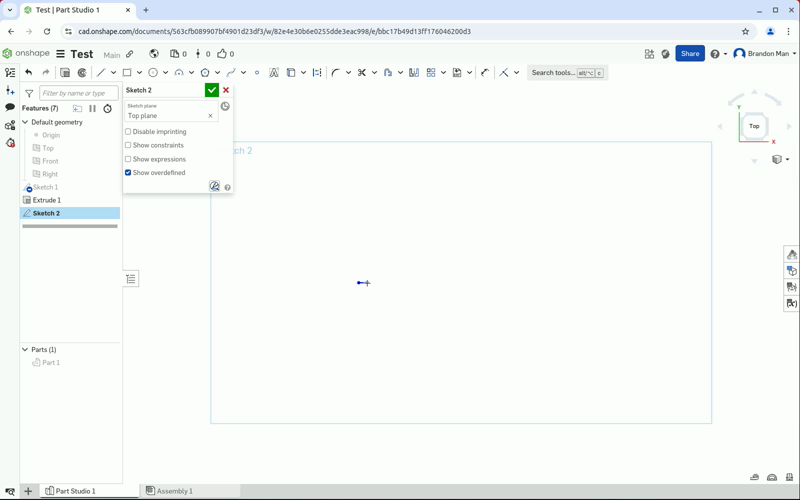
key(a)
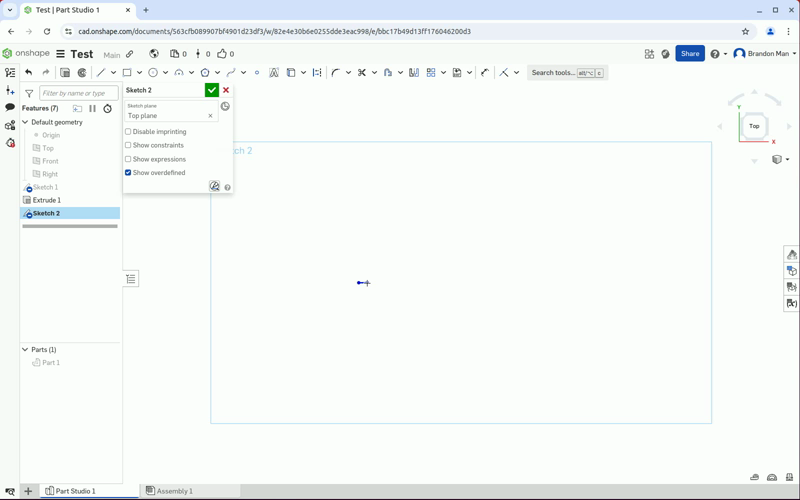
mouse_move(367, 282)
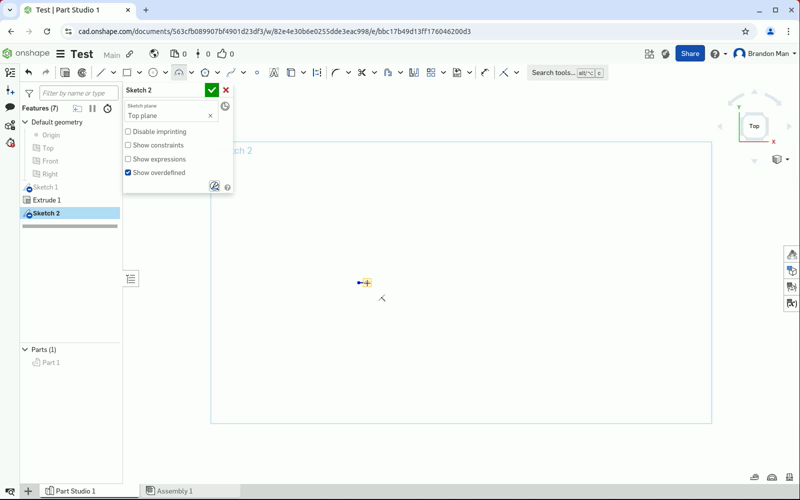
click(367, 282)
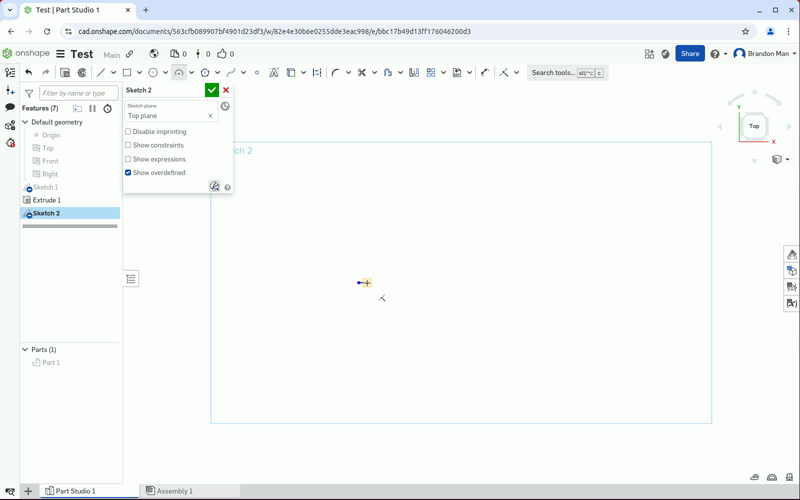
key_down(shift)
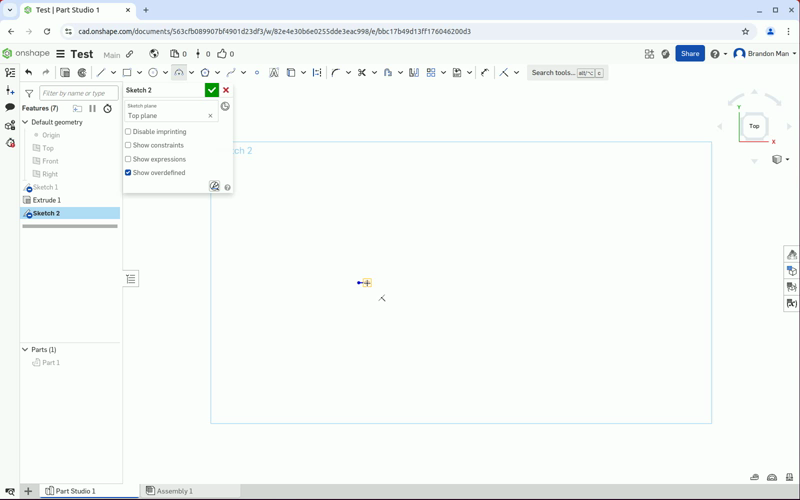
mouse_move(460, 189)
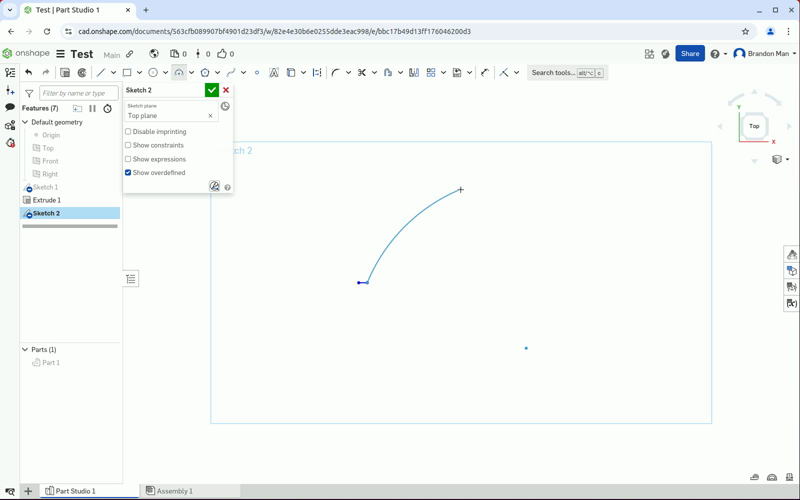
click(460, 189)
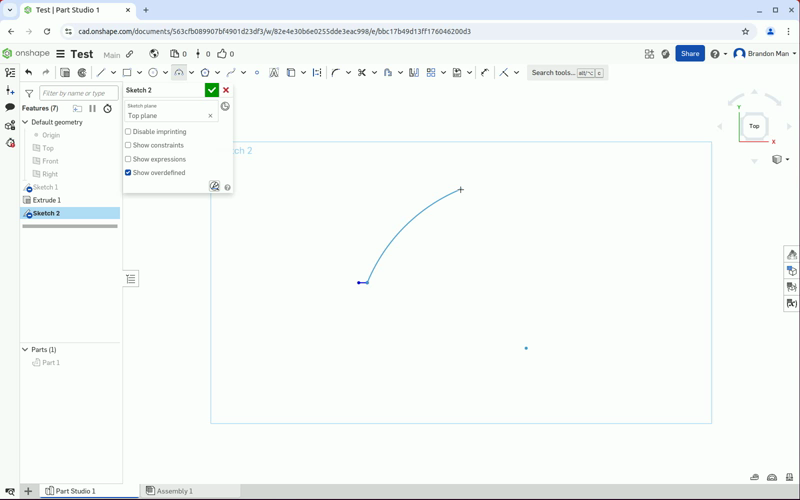
mouse_move(394, 216)
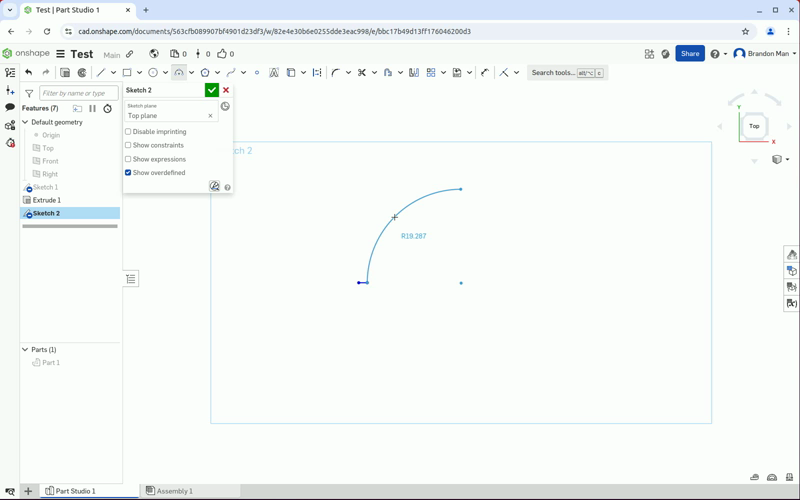
click(394, 216)
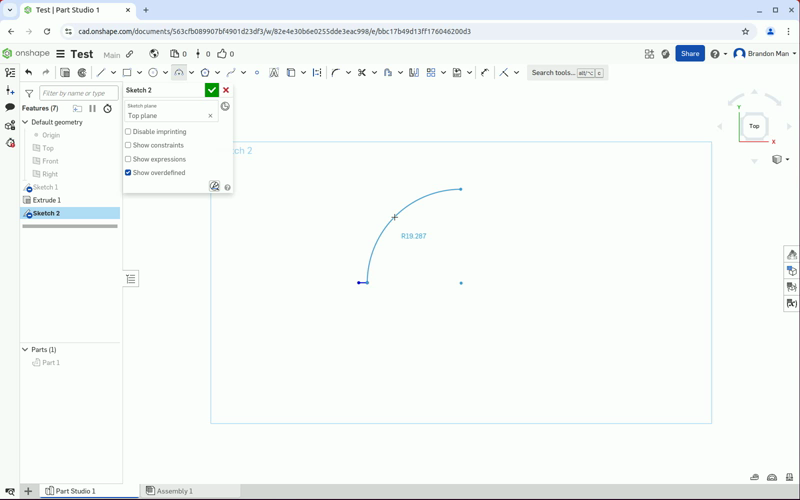
key_up(shift)
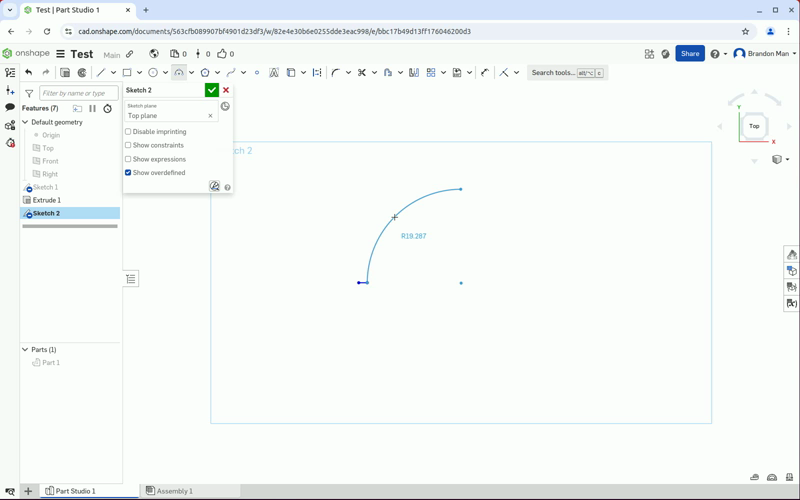
key(esc)
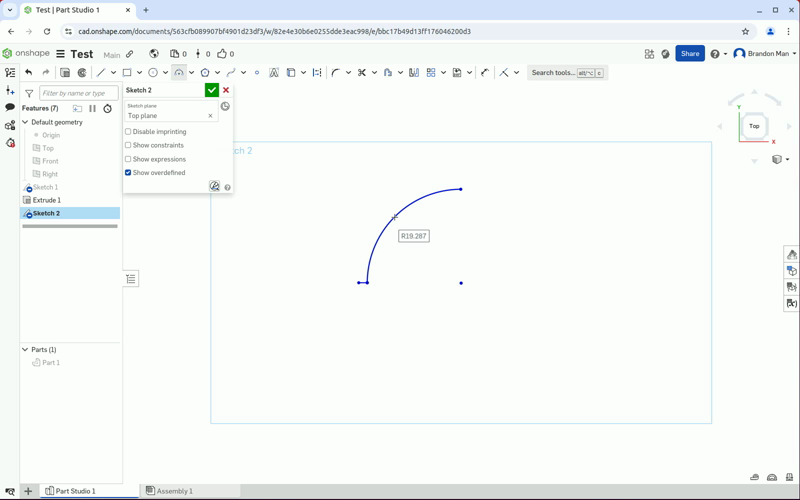
key(l)
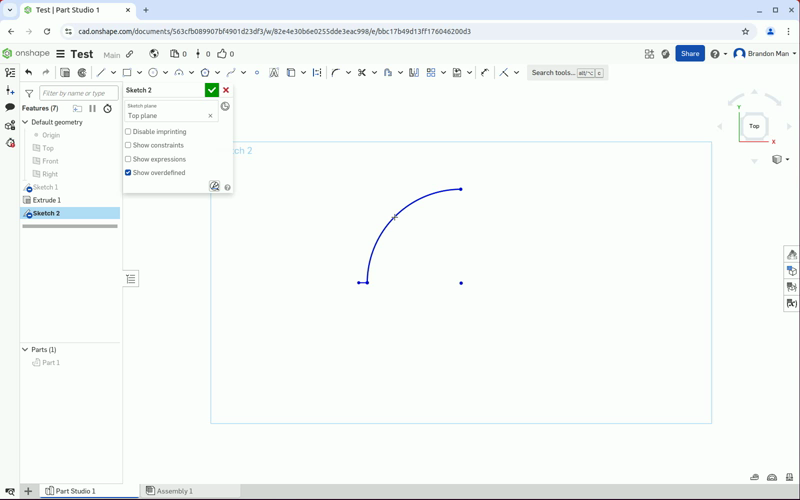
mouse_move(460, 189)
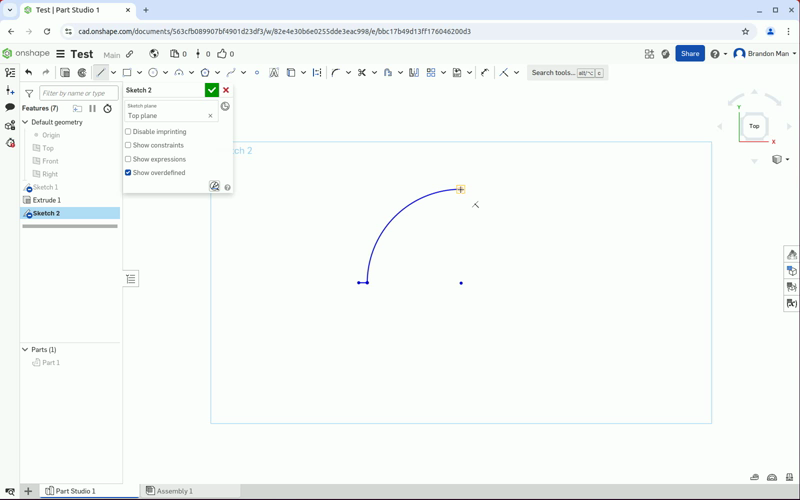
click(460, 189)
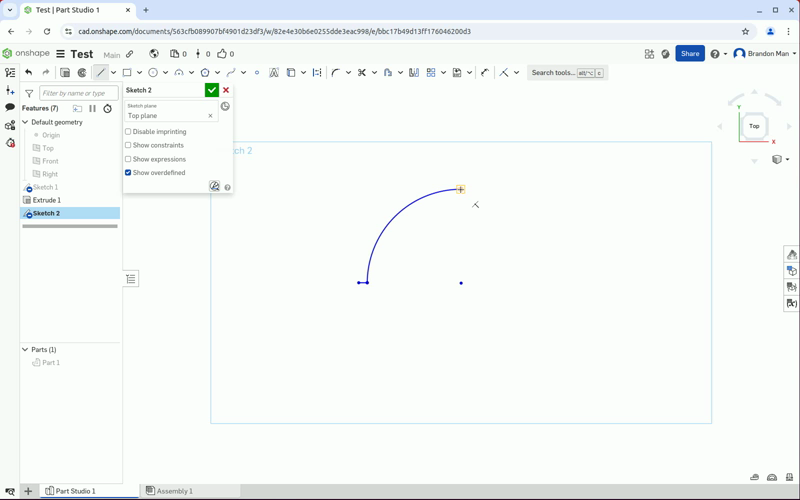
key_down(shift)
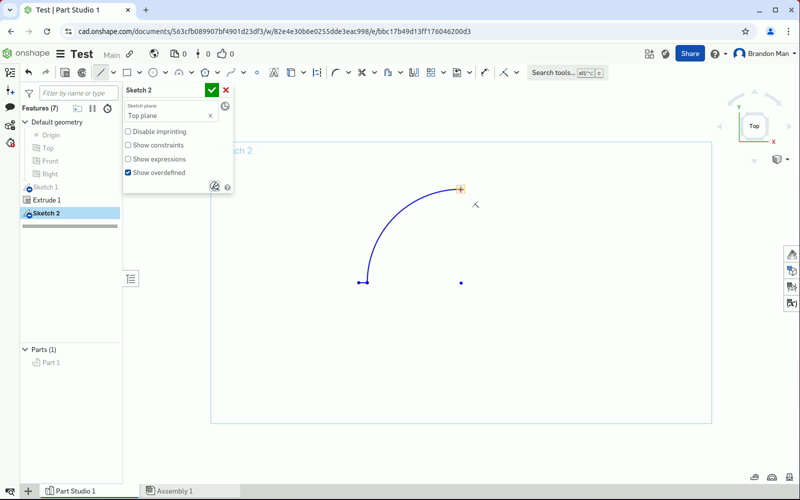
mouse_move(490, 189)
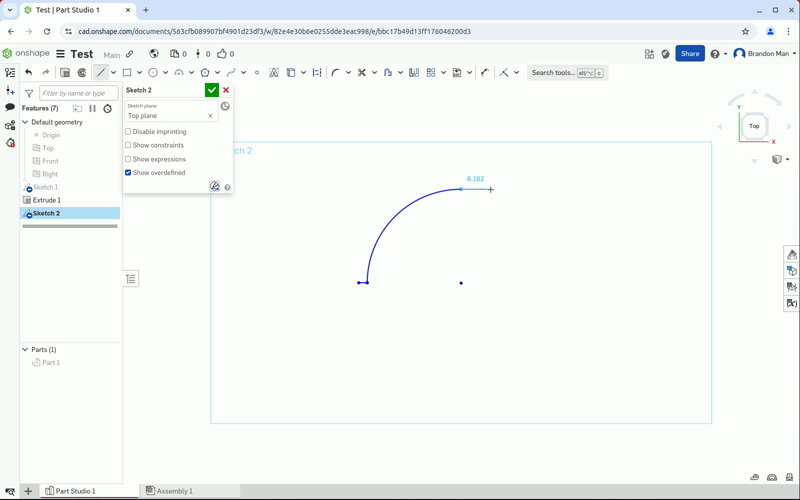
mouse_move(460, 180)
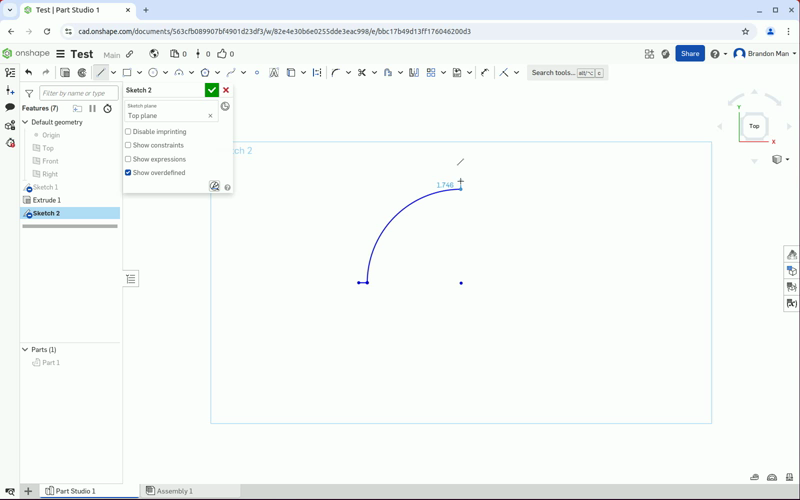
click(460, 180)
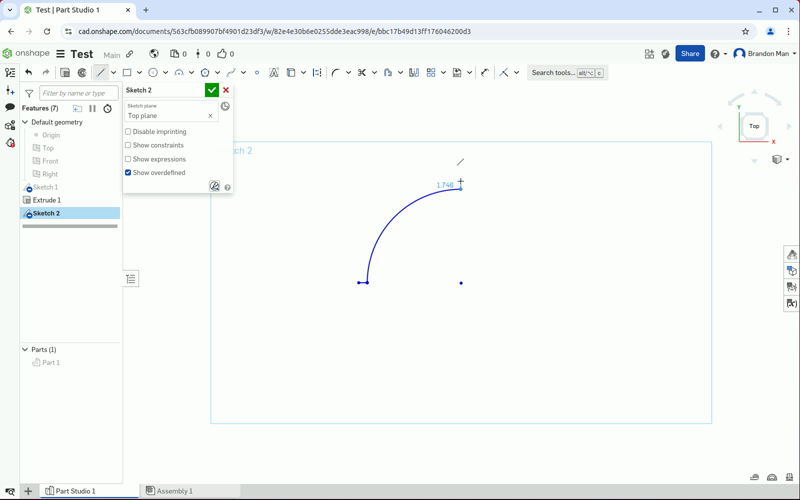
key_up(shift)
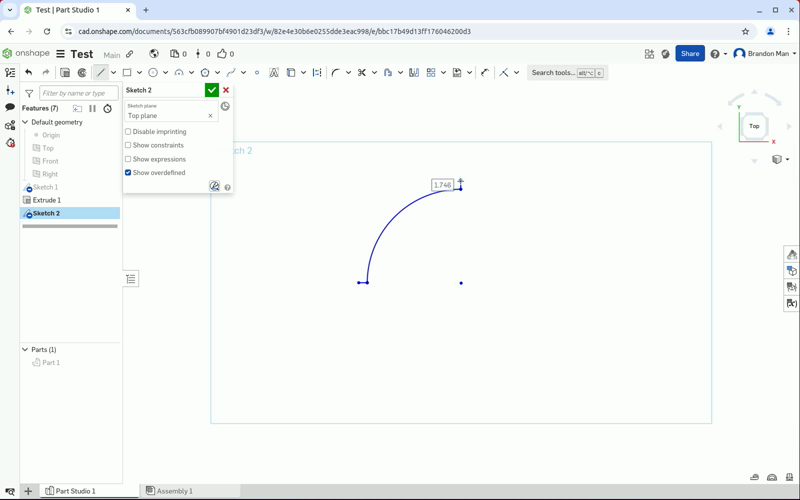
key(esc)
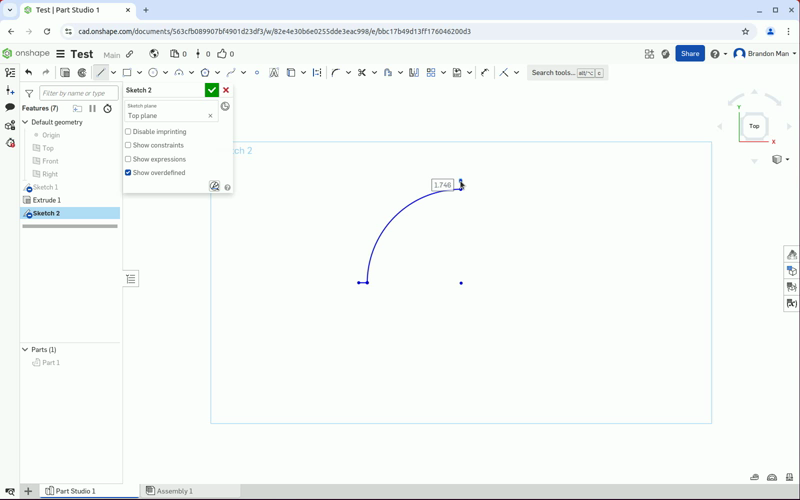
key(a)
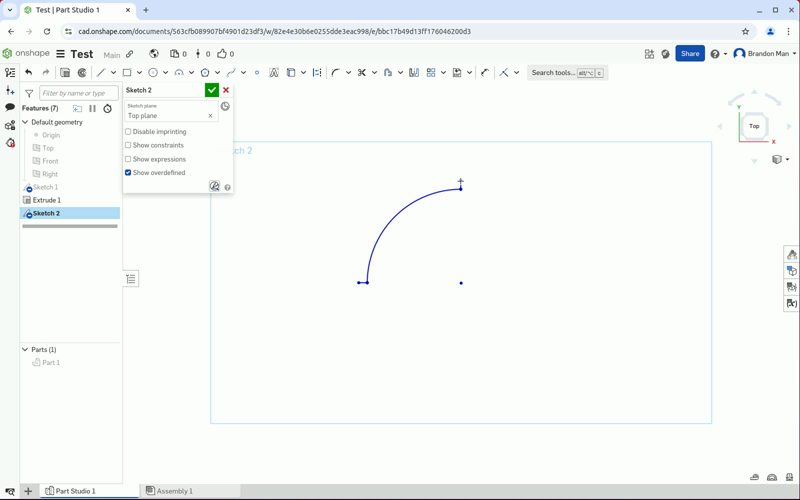
mouse_move(460, 180)
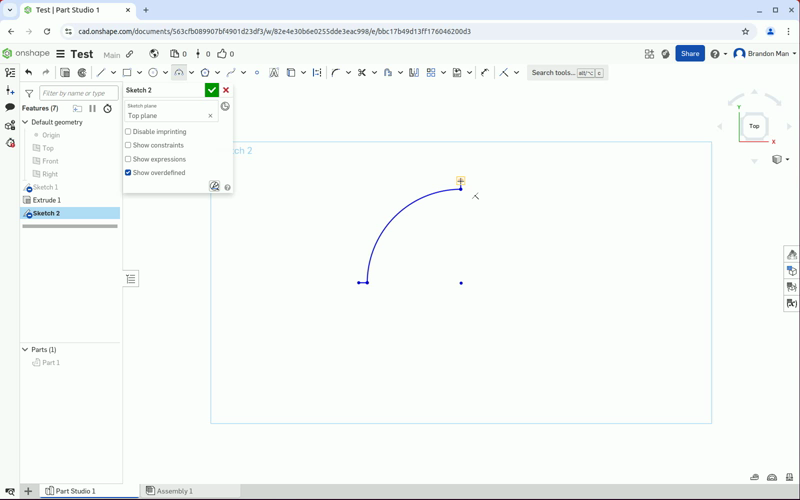
click(460, 180)
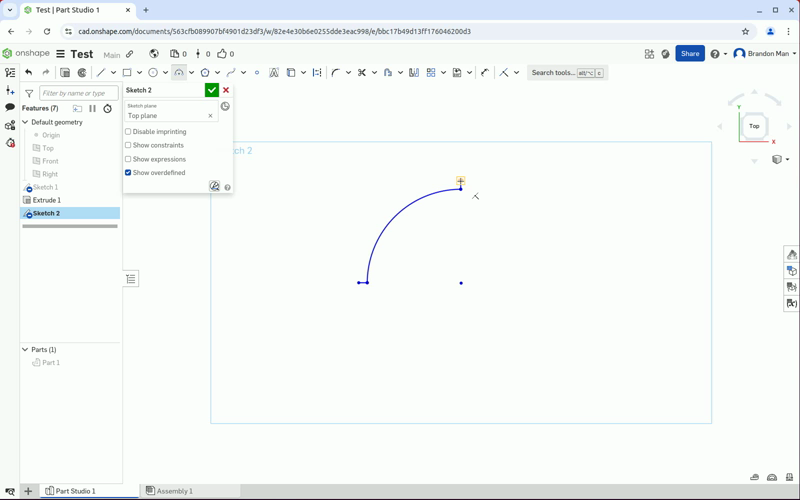
mouse_move(358, 282)
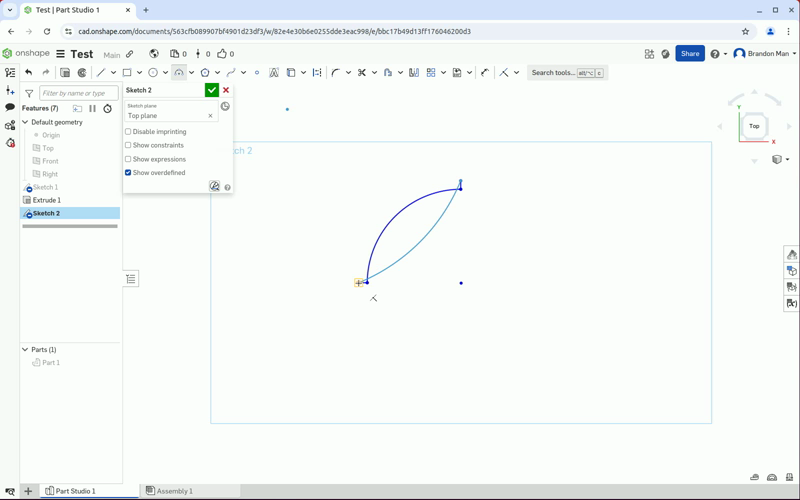
click(358, 282)
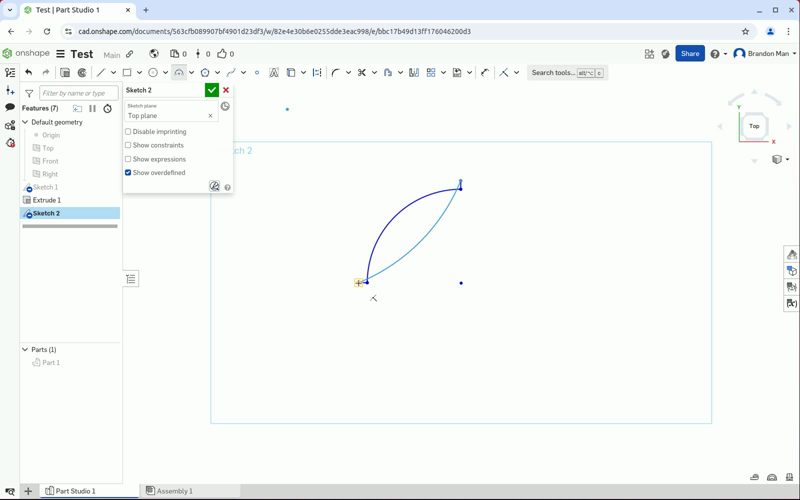
key_down(shift)
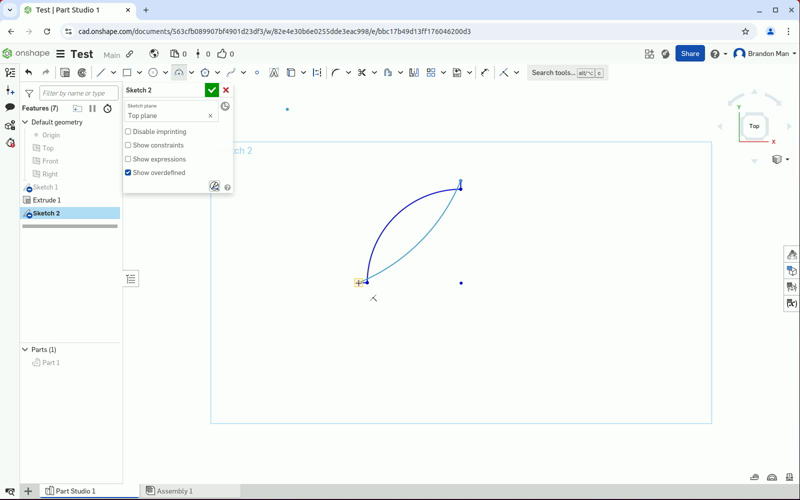
mouse_move(388, 210)
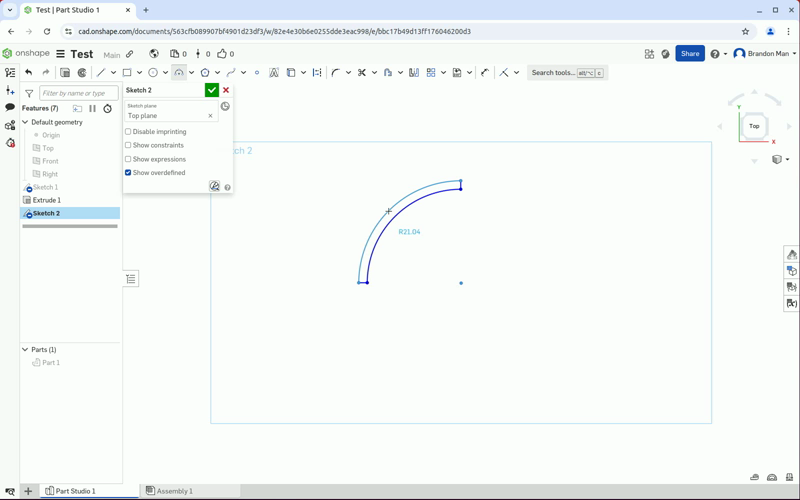
click(388, 210)
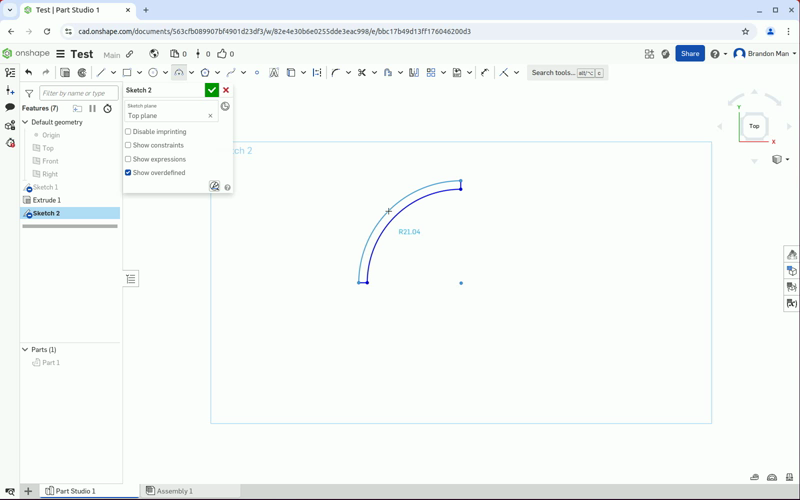
key_up(shift)
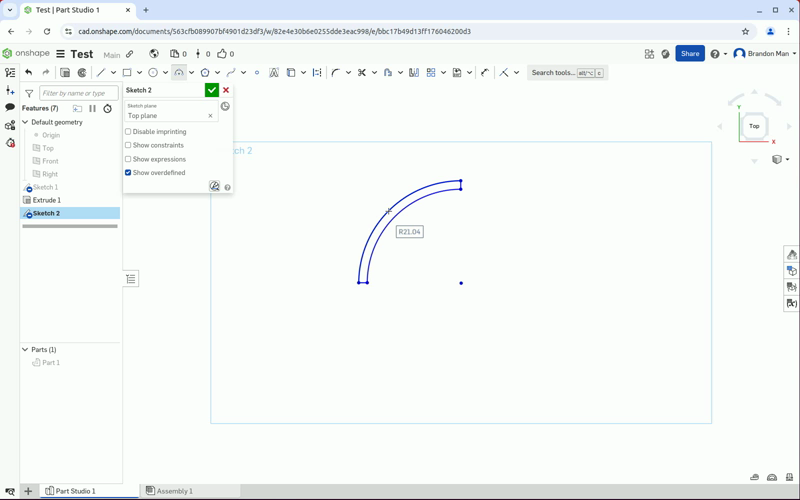
key(esc)
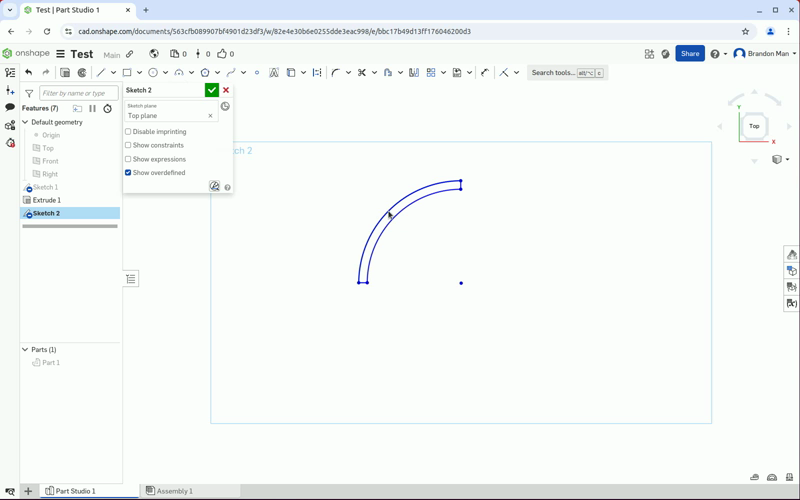
mouse_move(431, 190)
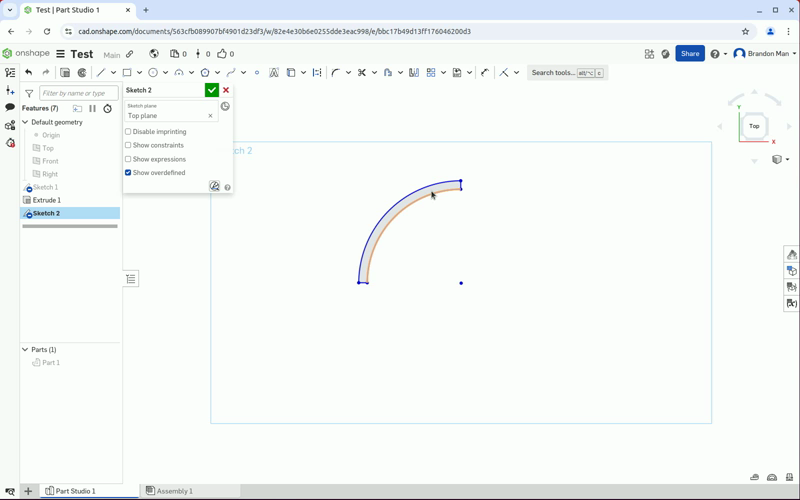
scroll(6)
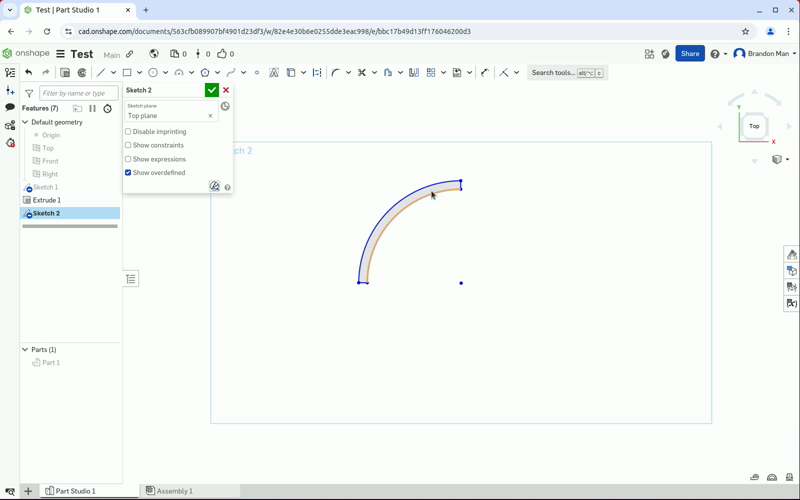
scroll(6)
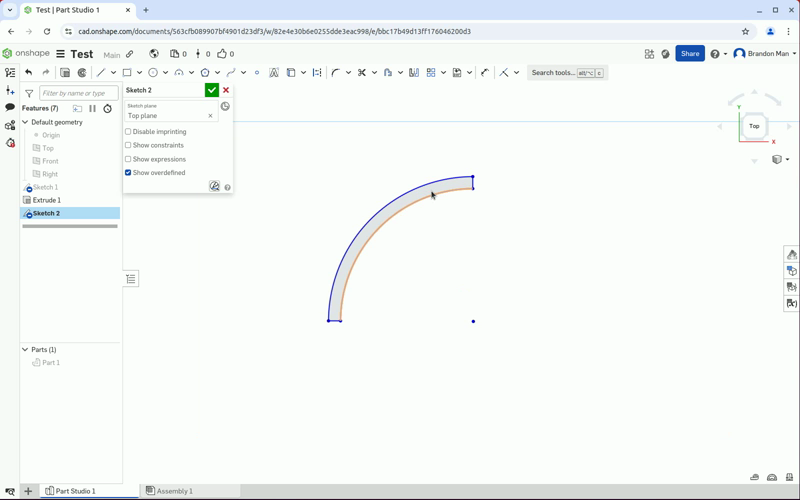
scroll(6)
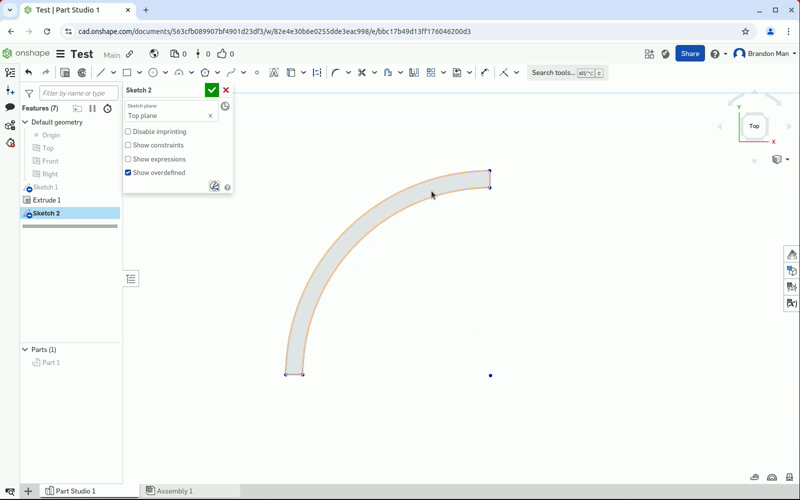
scroll(6)
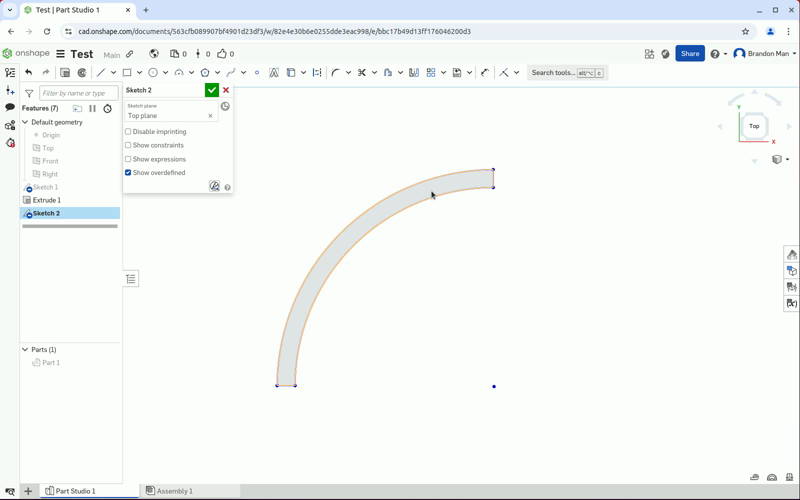
scroll(6)
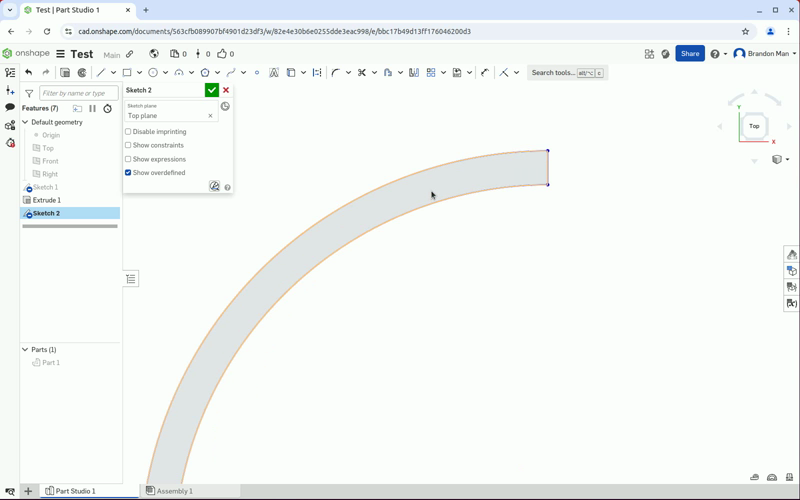
scroll(6)
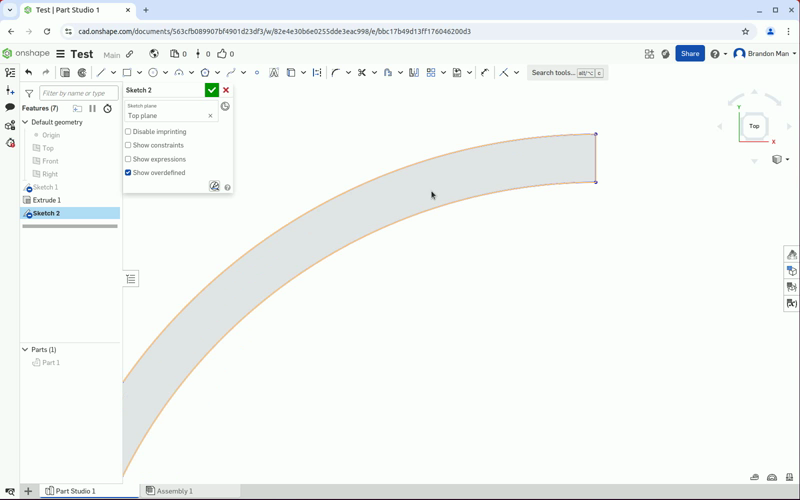
scroll(6)
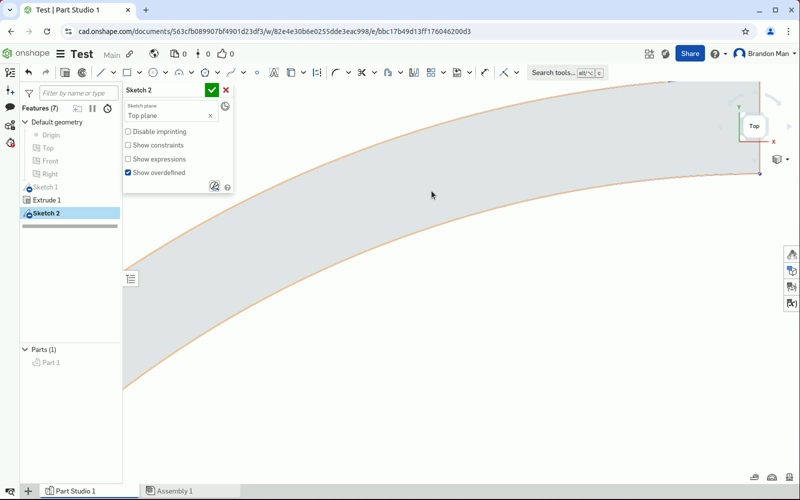
click(431, 190)
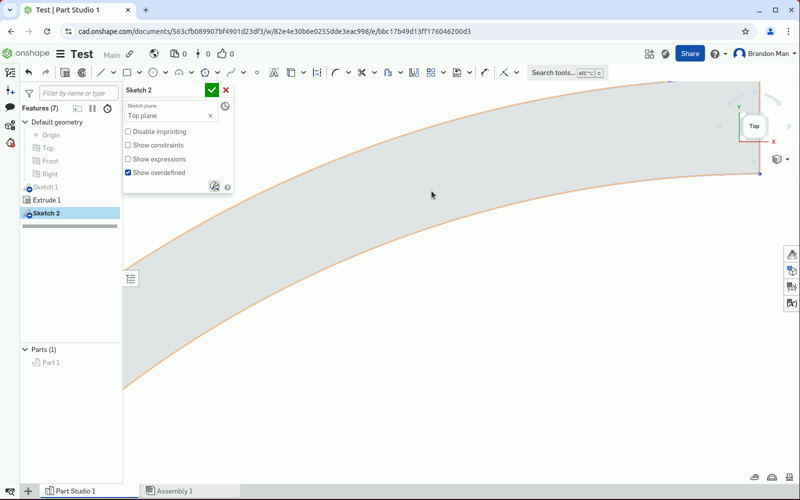
scroll(-6)
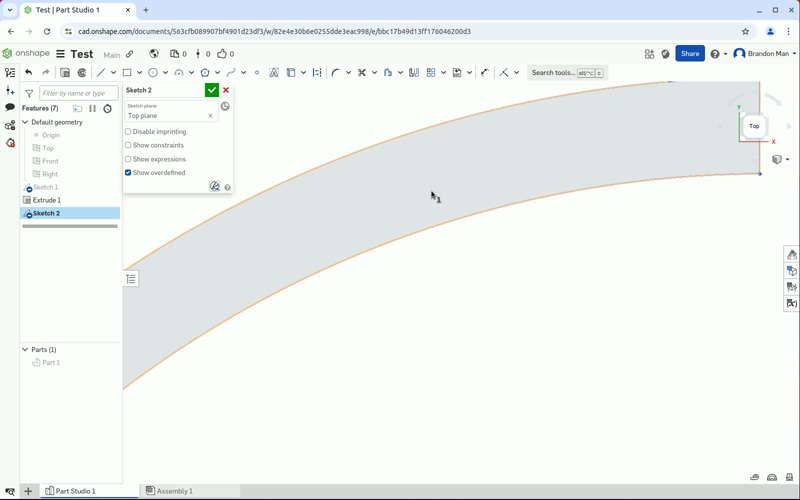
scroll(-6)
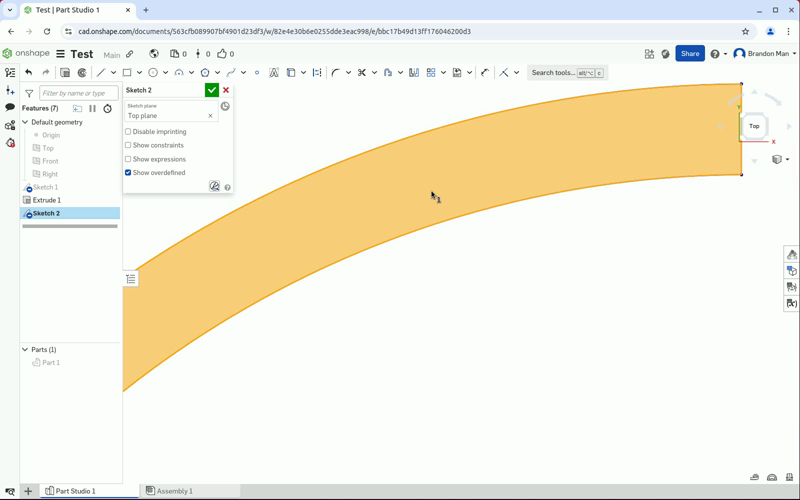
scroll(-6)
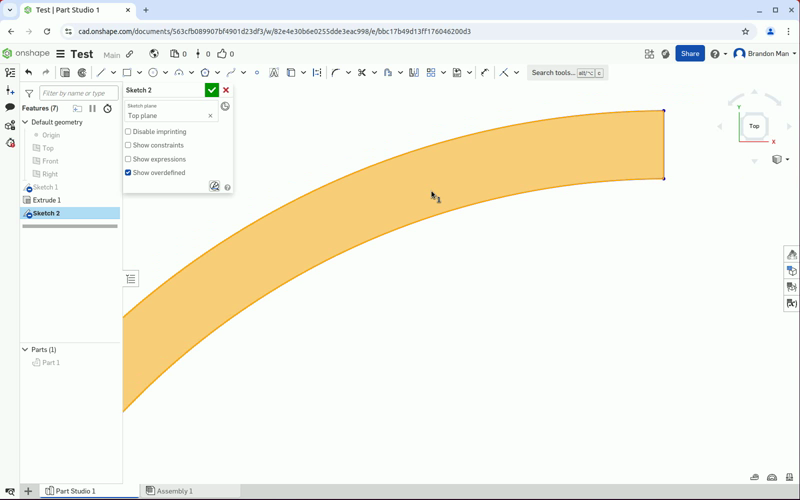
scroll(-6)
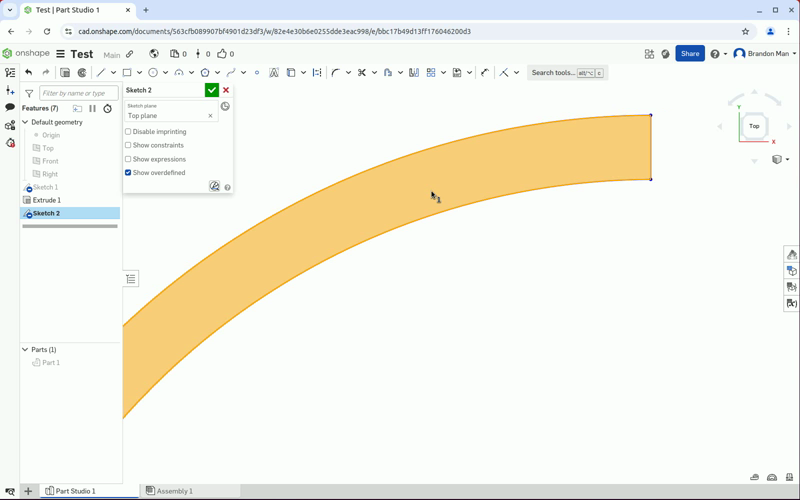
scroll(-6)
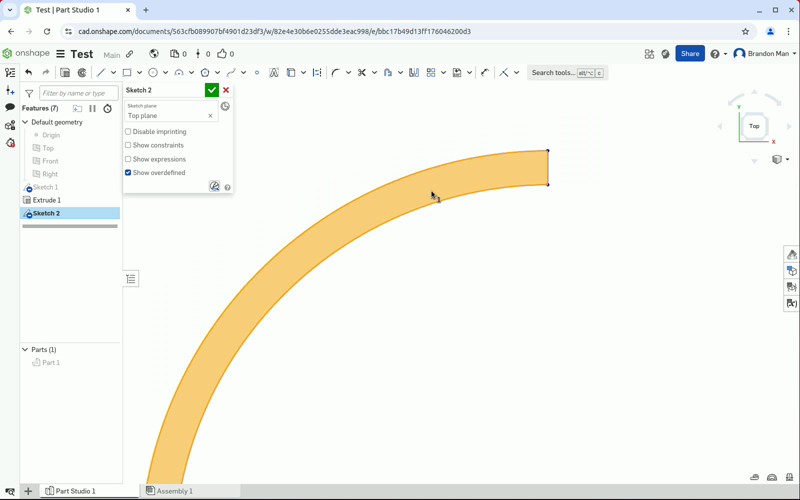
scroll(-6)
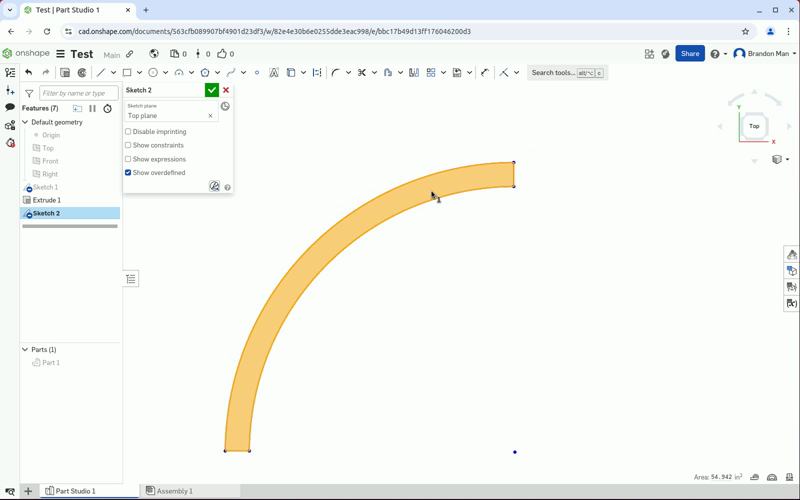
scroll(-6)
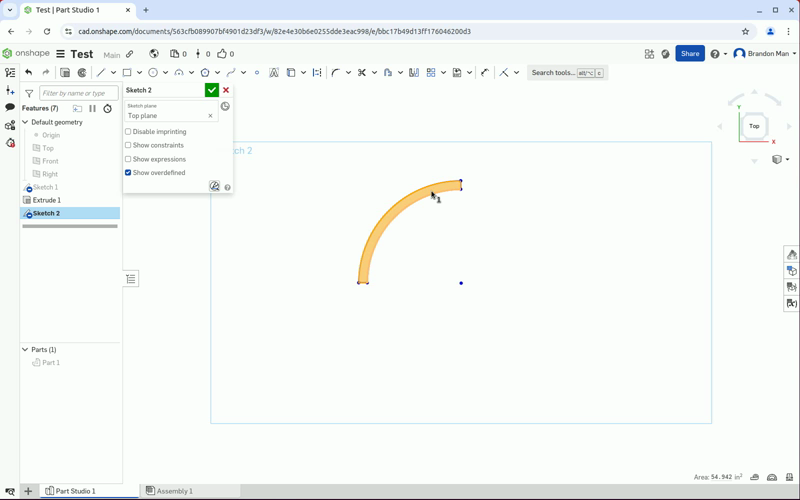
mouse_move(73, 352)
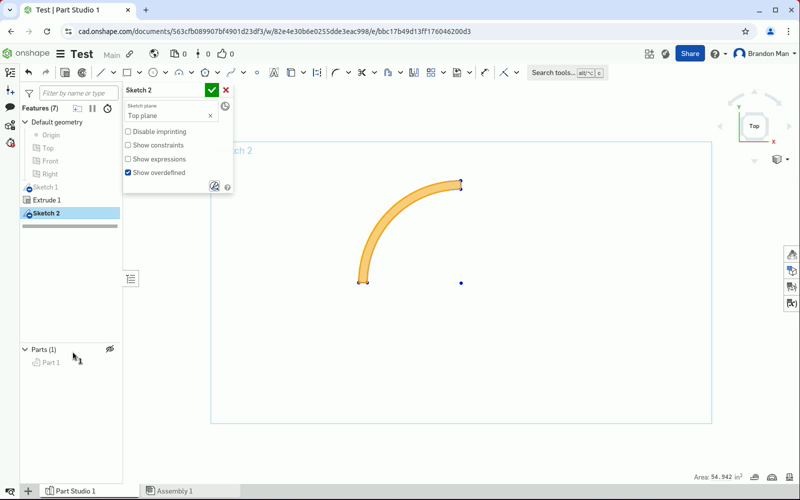
key(shift+y)
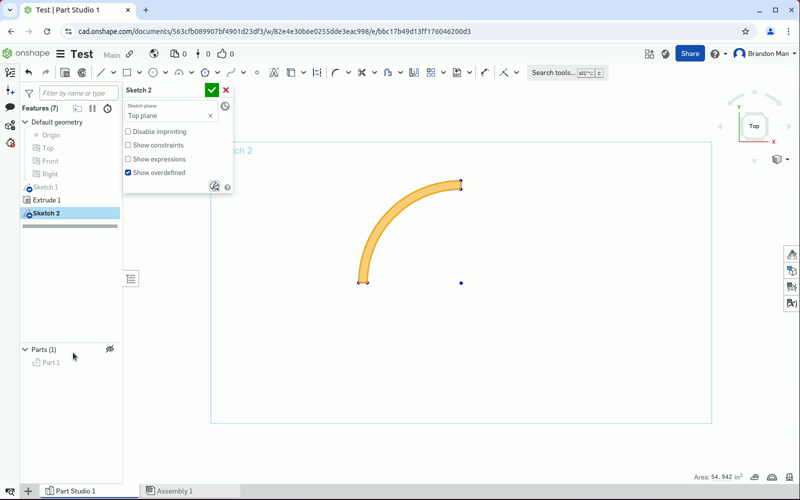
key(shift+e)
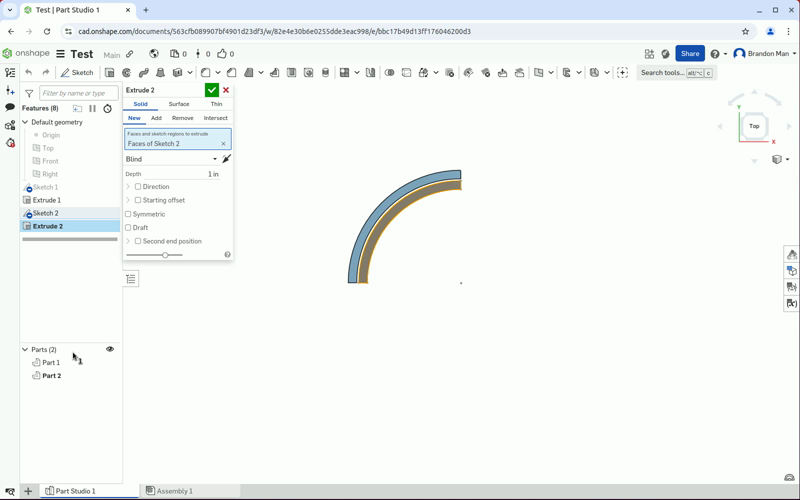
mouse_move(143, 106)
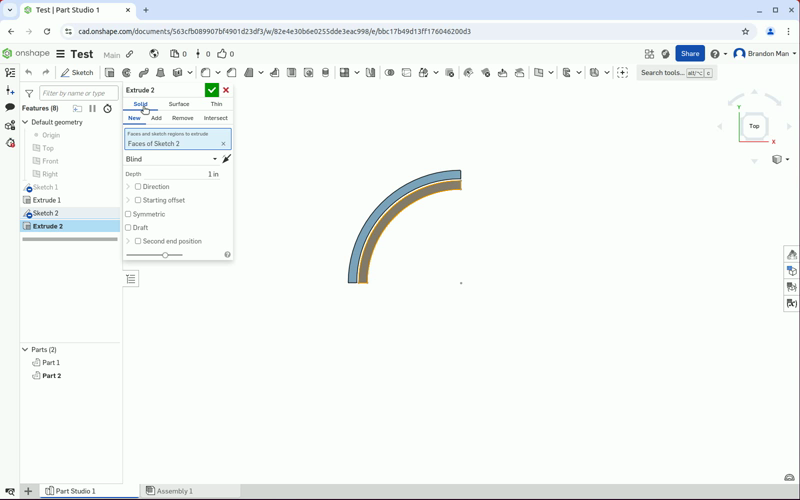
click(143, 106)
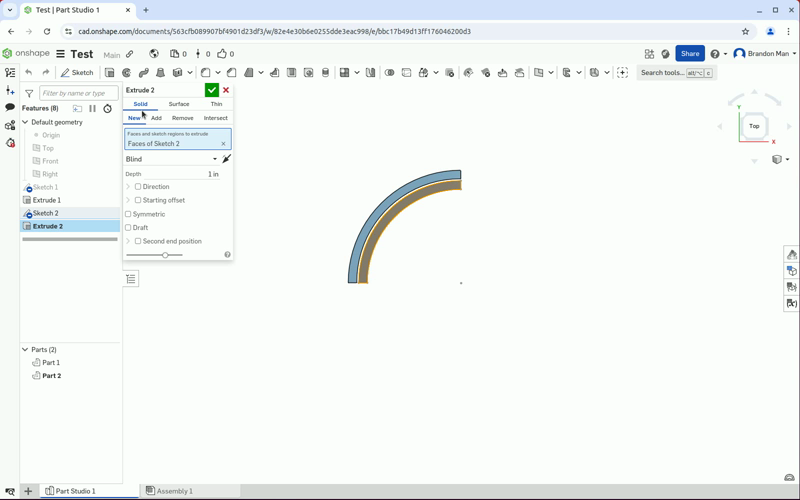
mouse_move(137, 120)
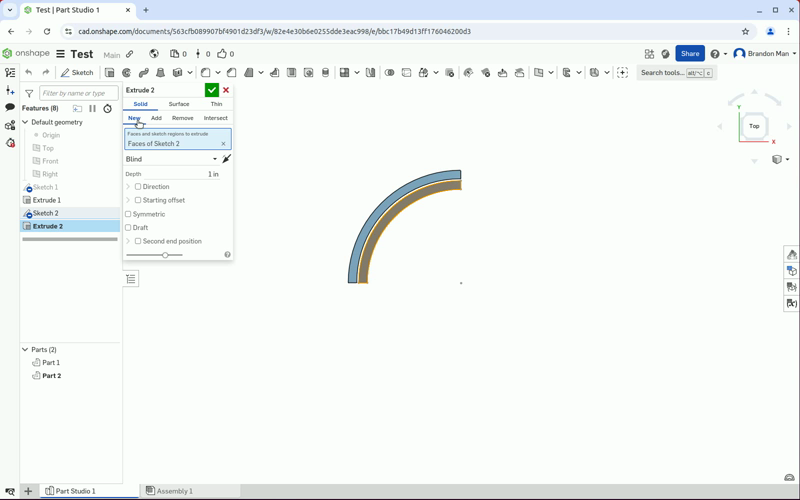
click(137, 120)
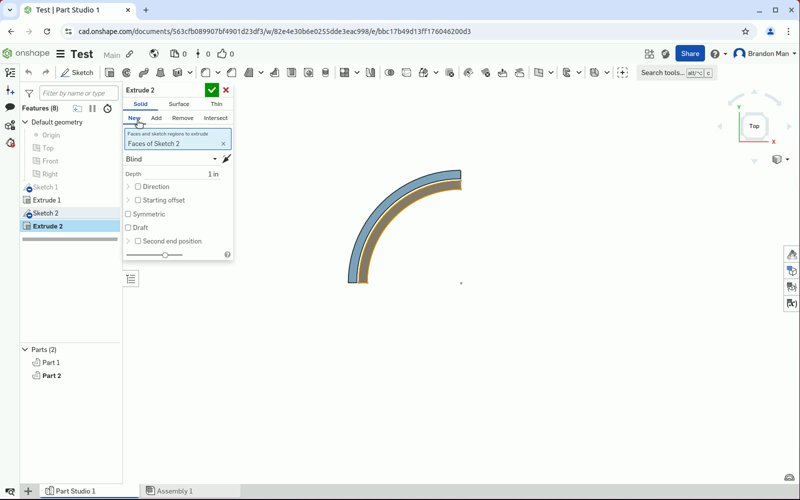
key(tab, 4)
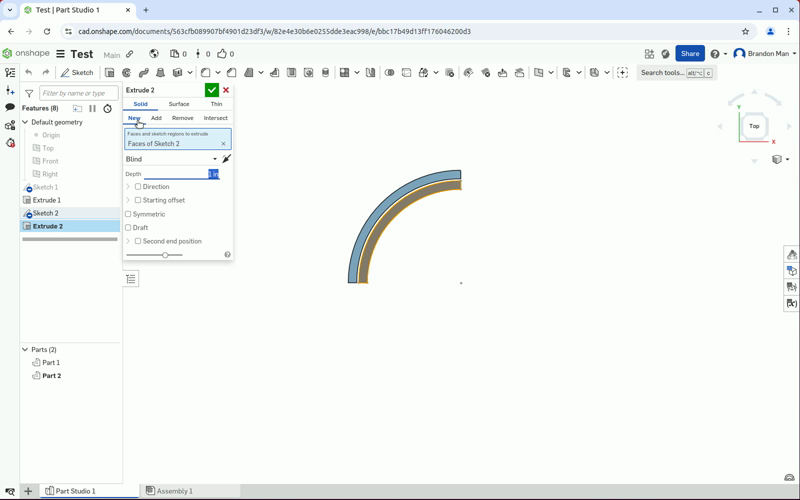
text(0.722)
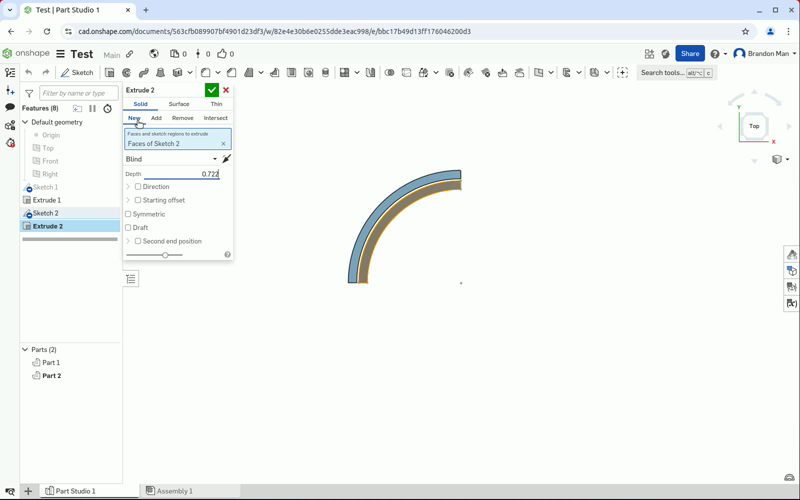
key(enter)
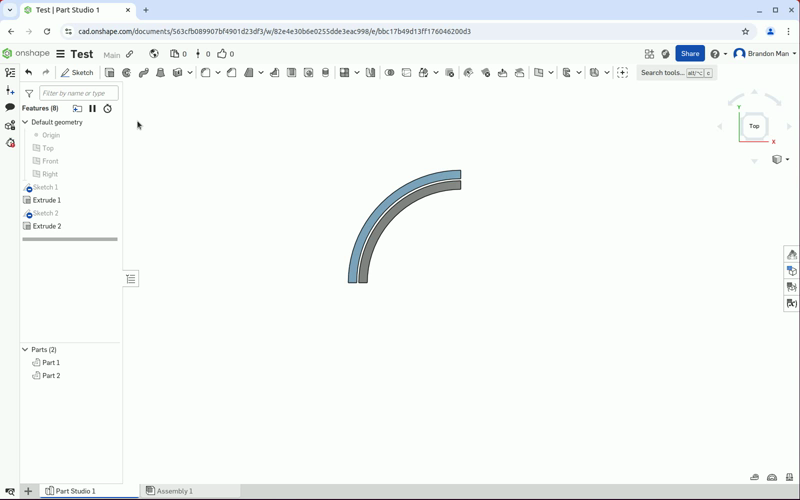
key(shift+h)
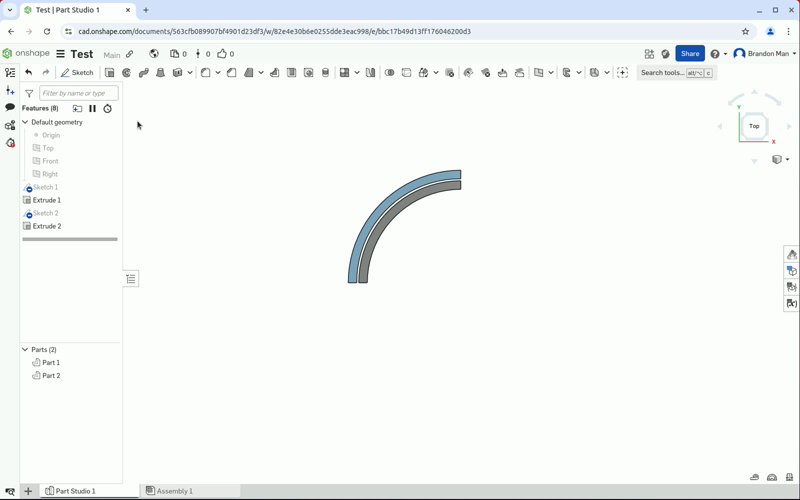
key(shift+h)
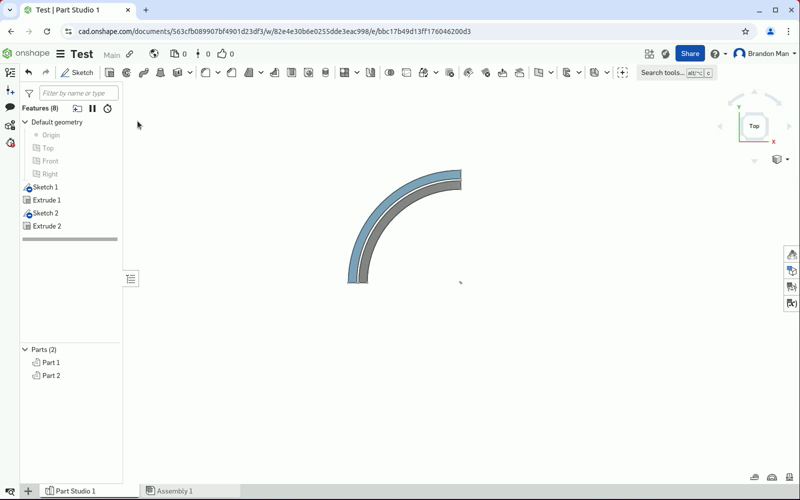
key(shift+7)
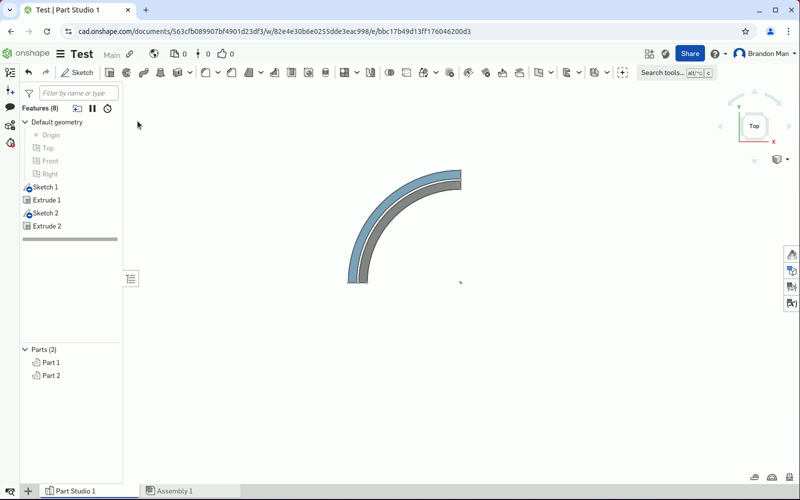
key(up, 3)
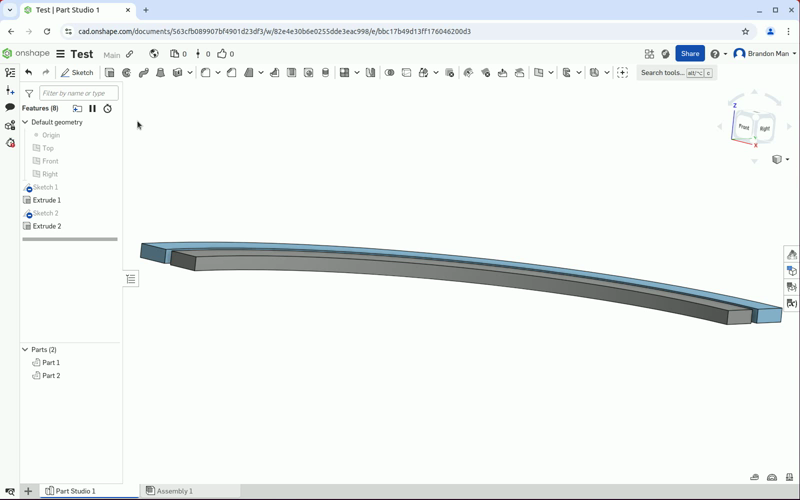
key(left, 3)
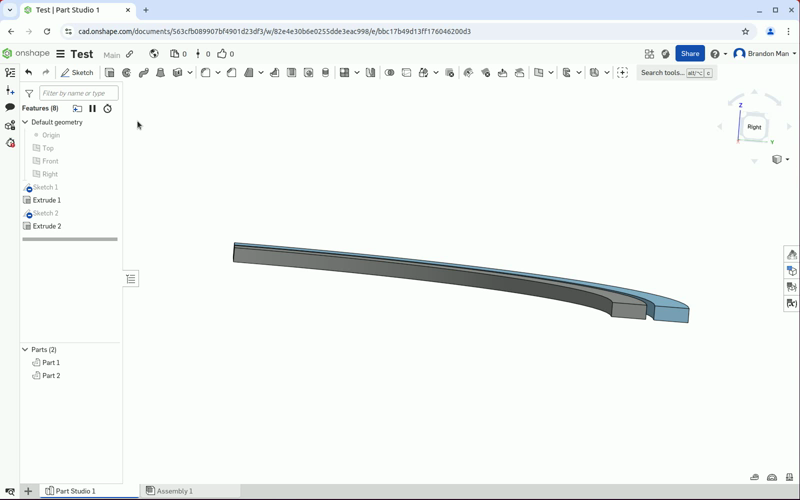
key(right, 3)
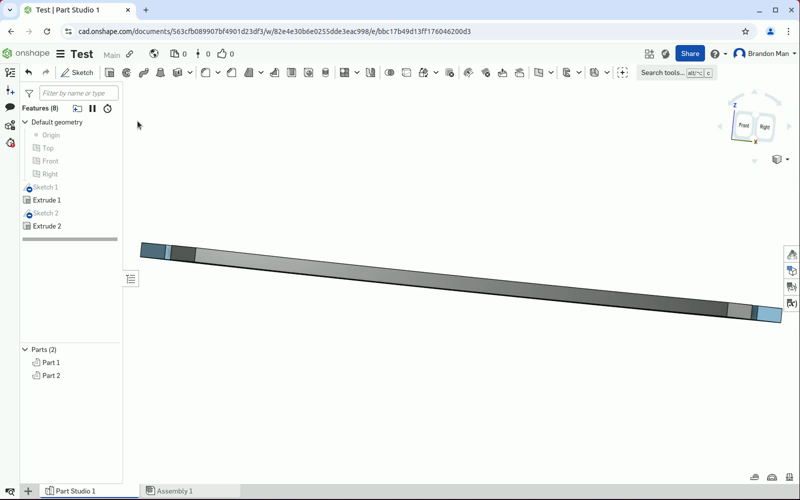
key(down, 3)
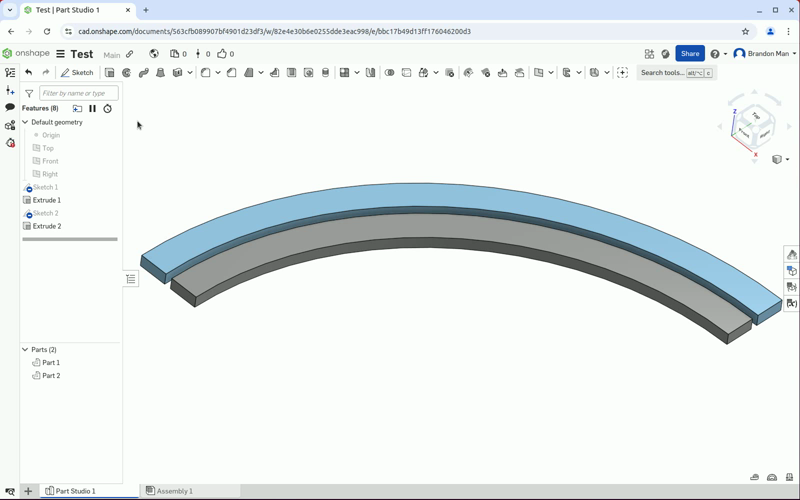
mouse_move(73, 189)
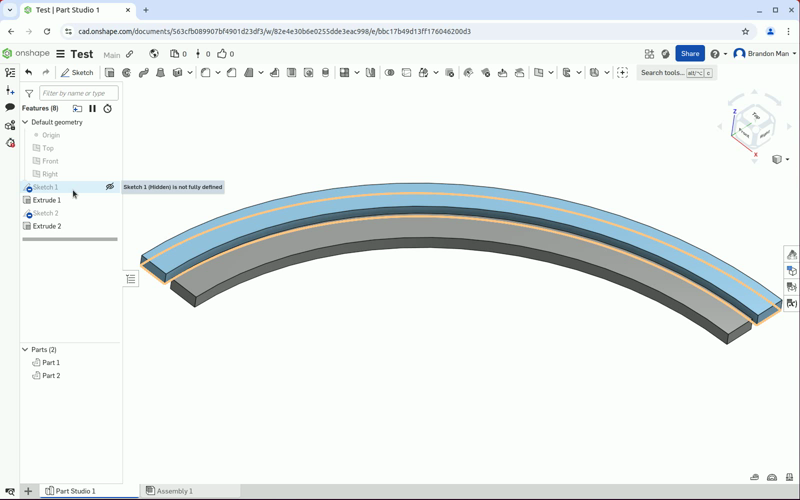
click(73, 189)